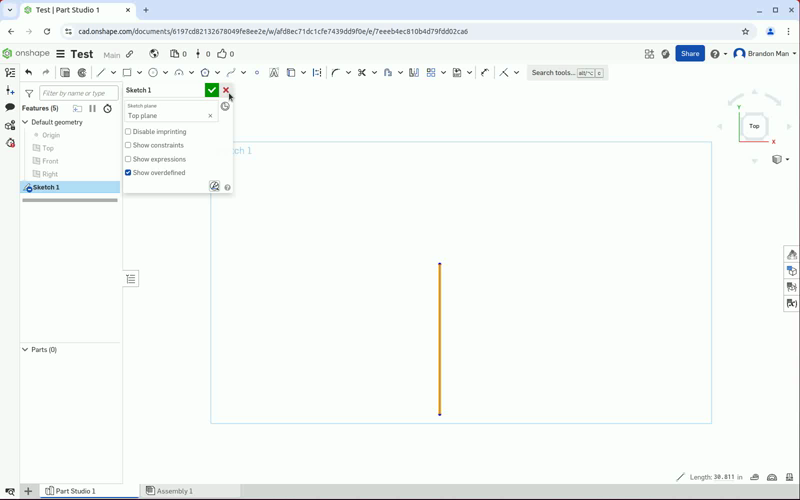
key(shift+h)
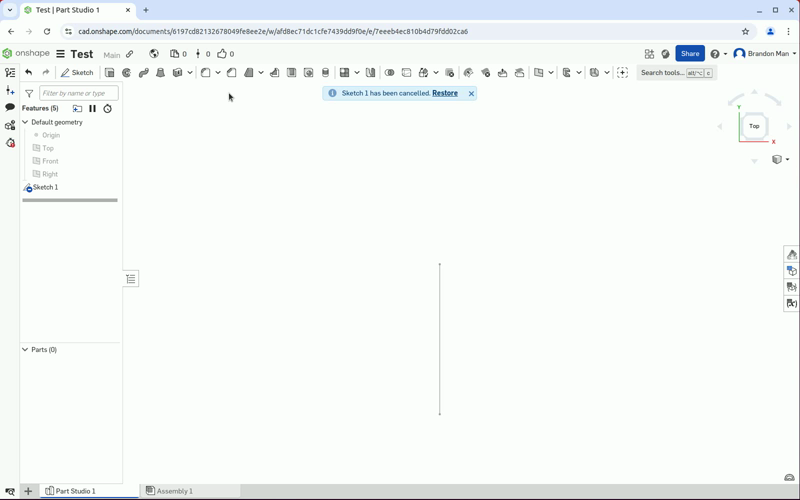
mouse_move(73, 352)
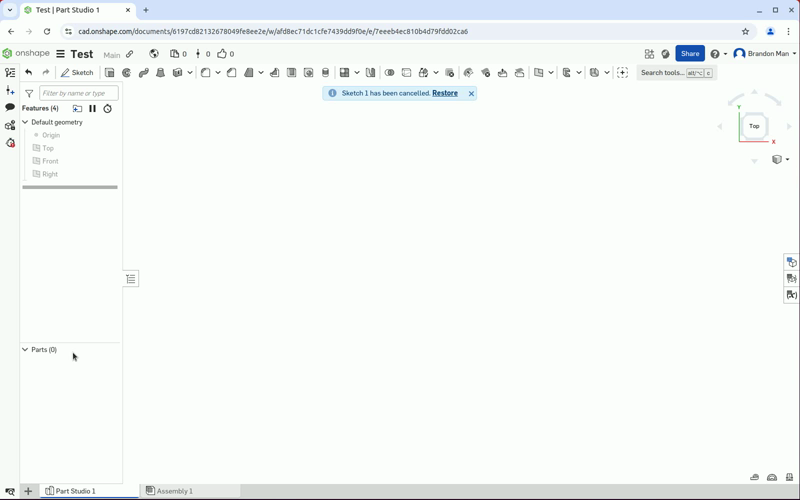
key(y)
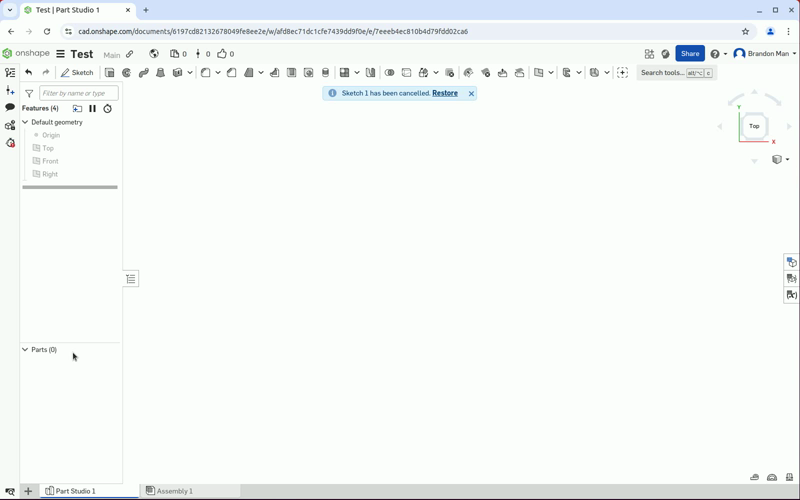
key(shift+p)
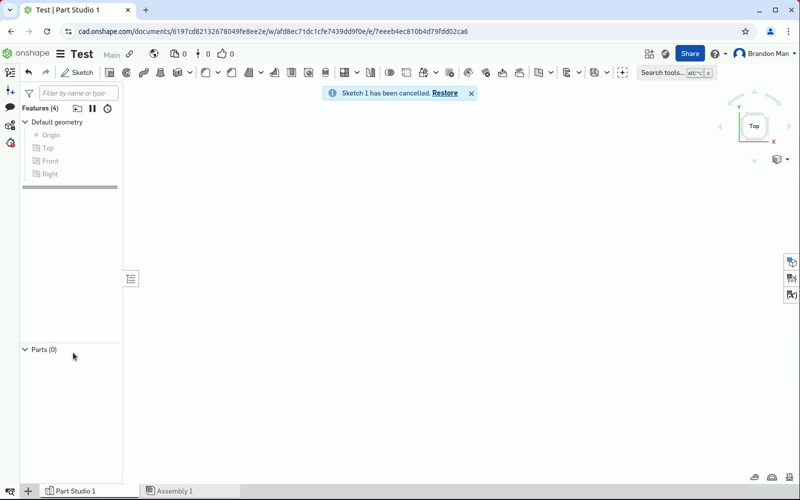
key(space)
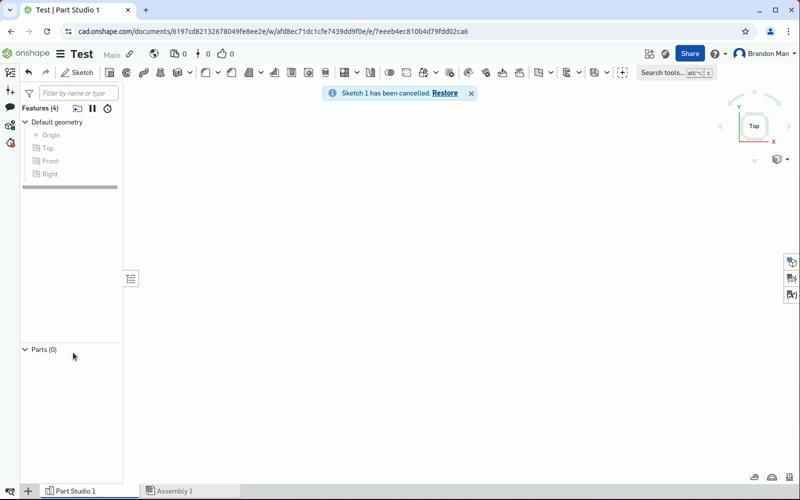
key_down(shift)
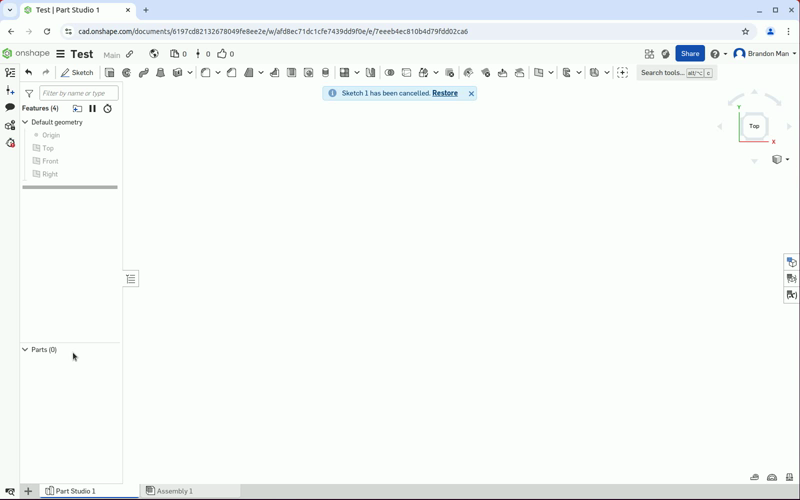
key(up)
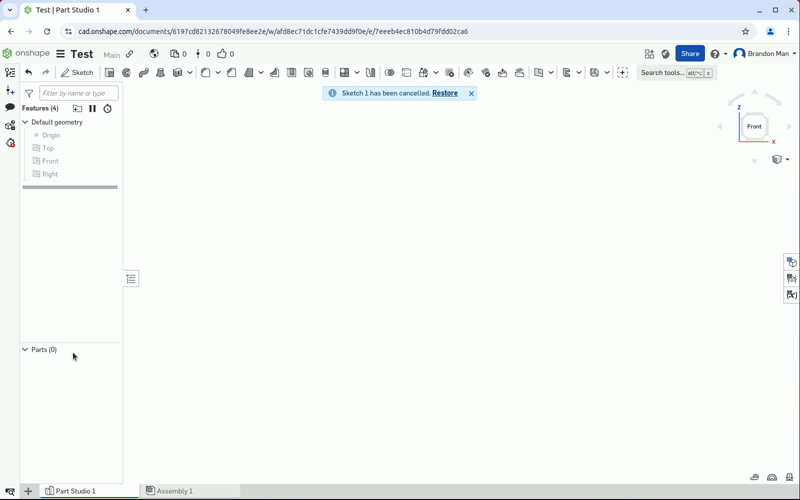
key_up(shift)
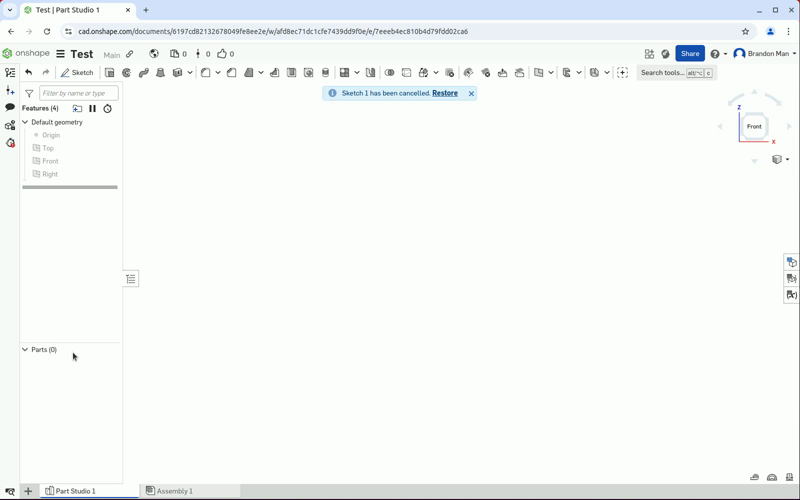
mouse_move(73, 352)
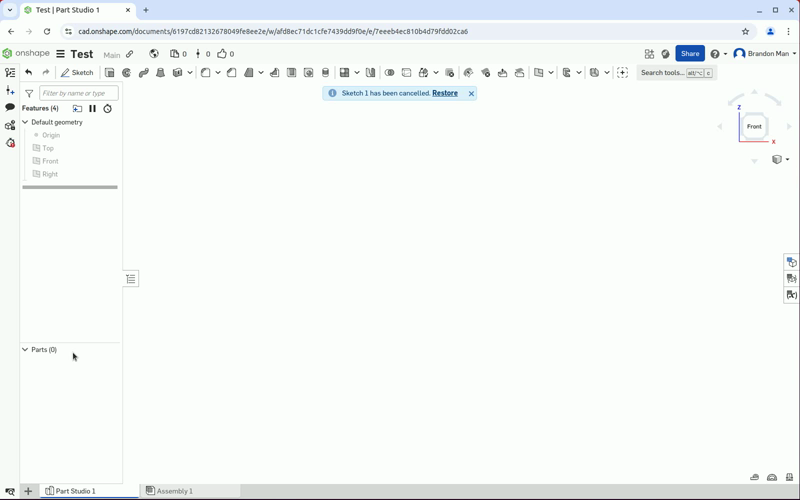
key(shift+y)
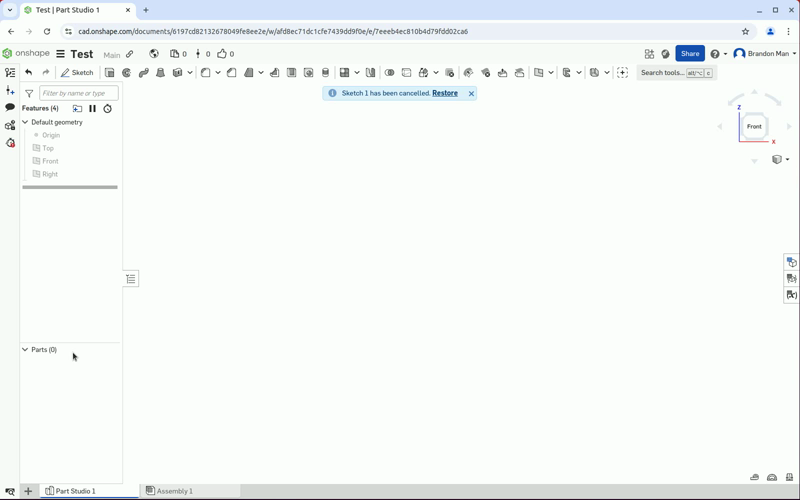
key(shift+s)
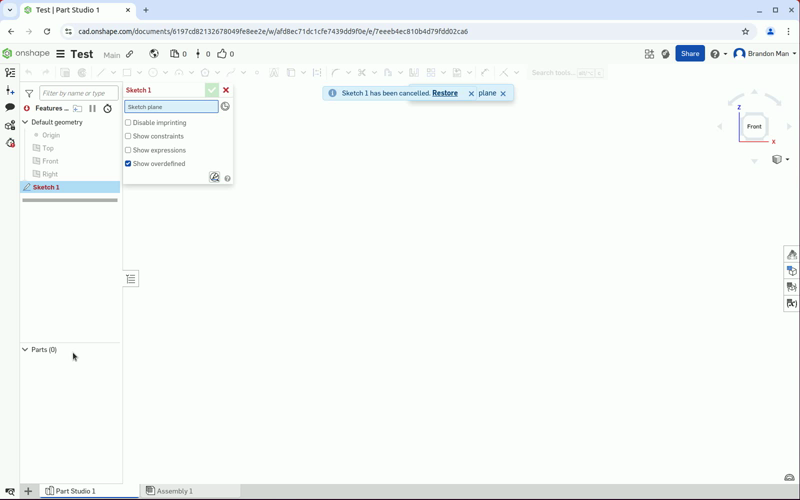
mouse_move(73, 163)
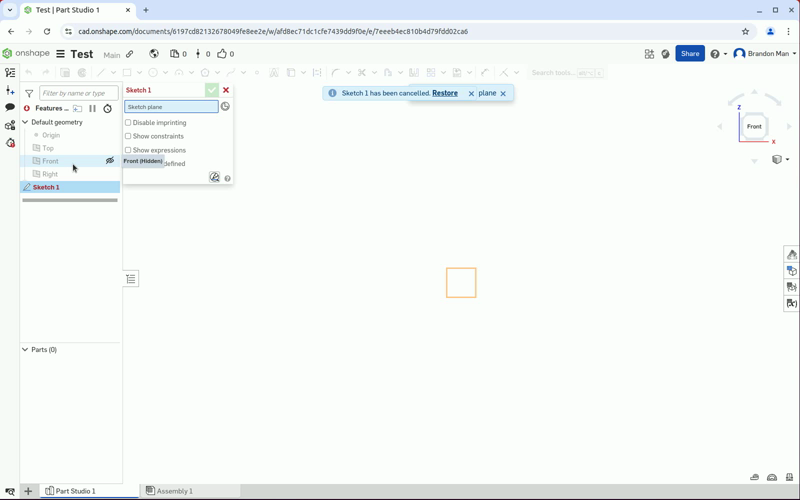
click(73, 163)
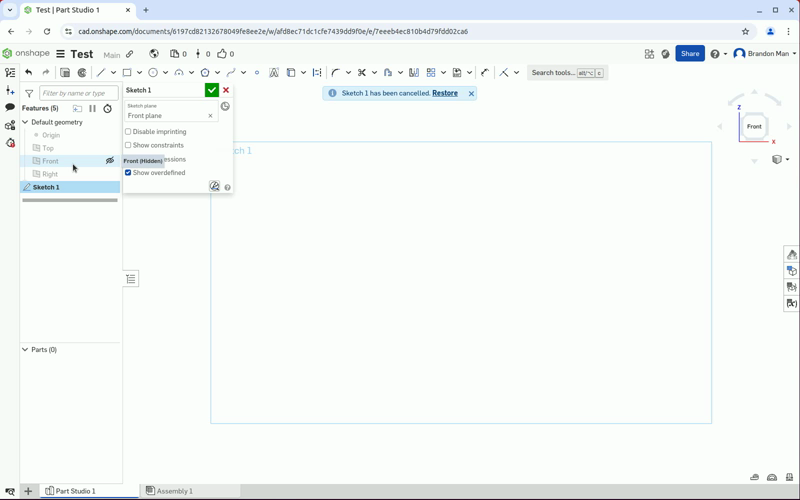
mouse_move(73, 352)
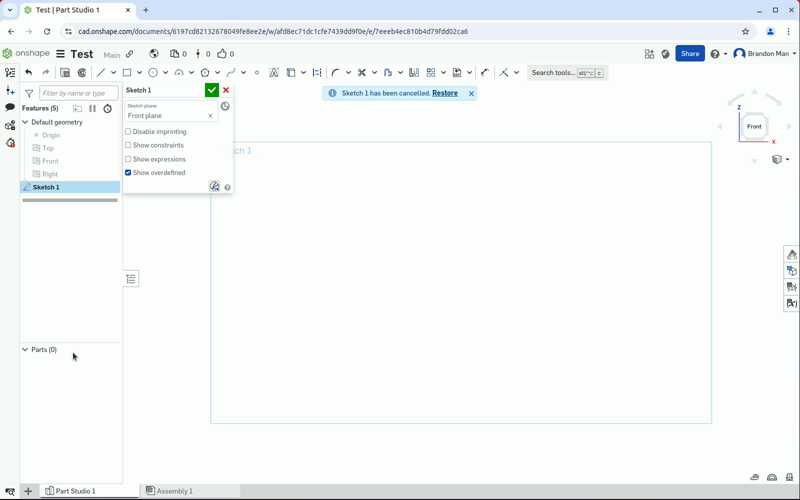
key(y)
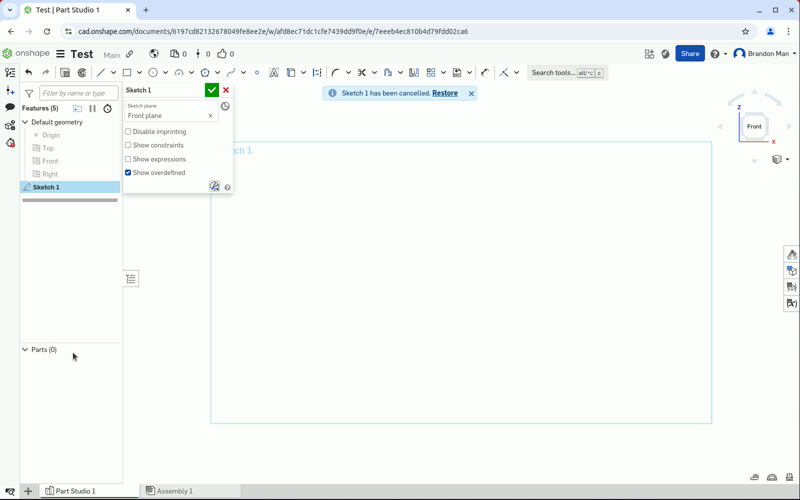
key(l)
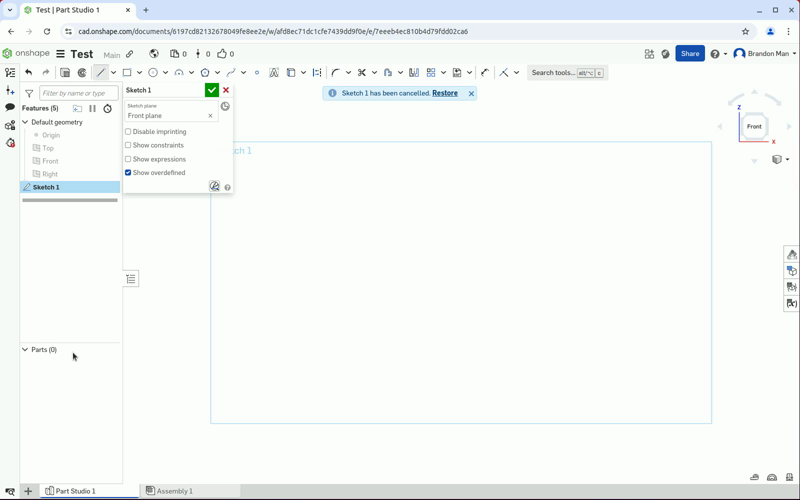
key_down(shift)
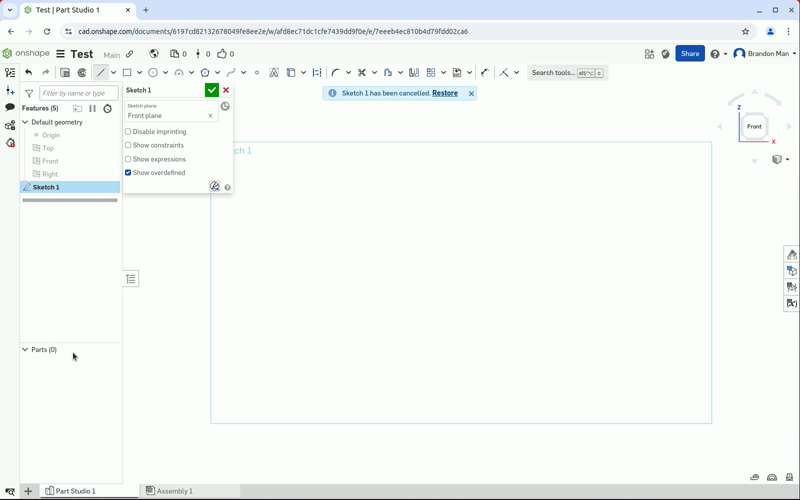
mouse_move(460, 282)
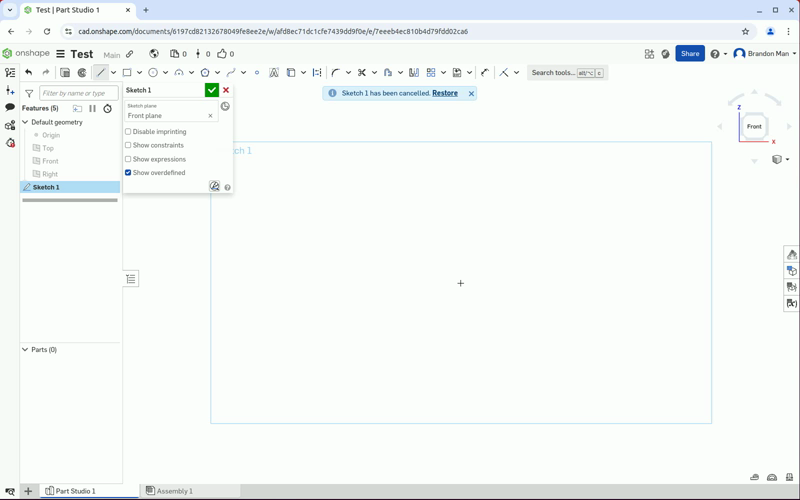
click(460, 282)
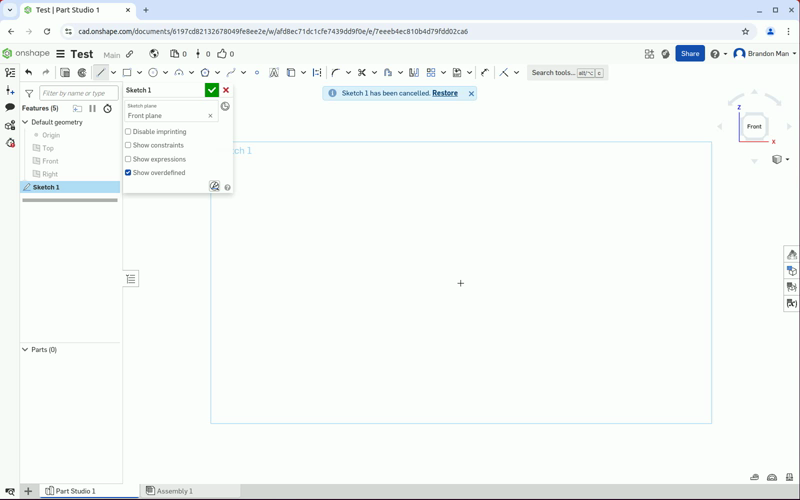
key_up(shift)
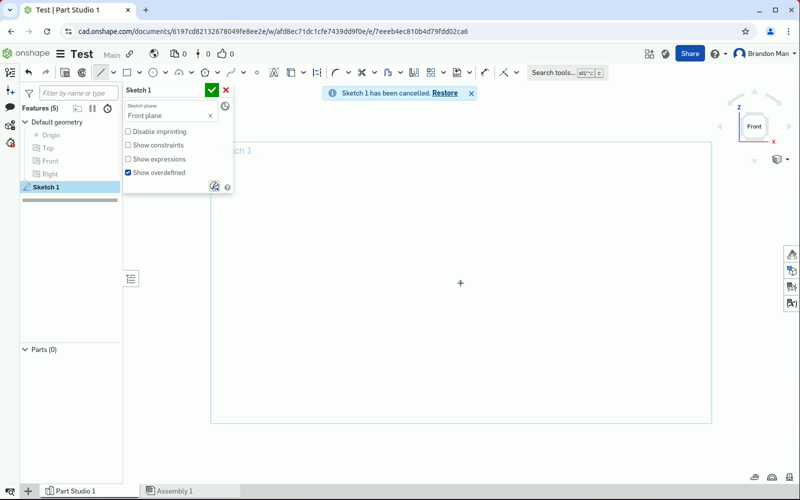
key_down(shift)
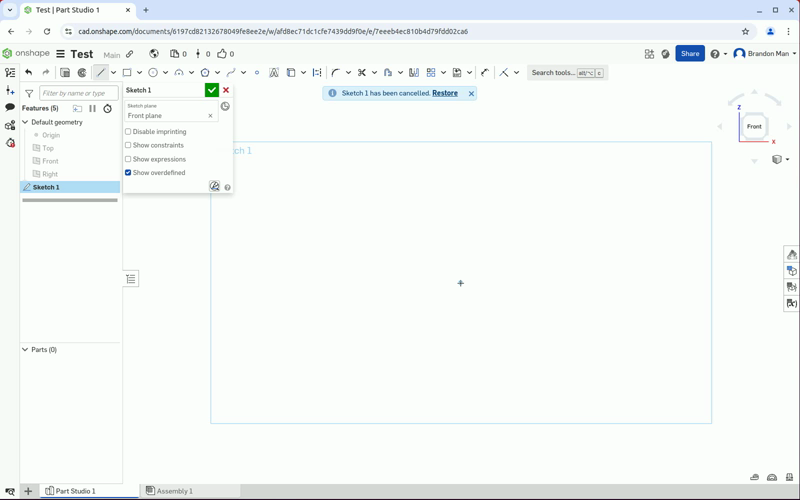
mouse_move(490, 282)
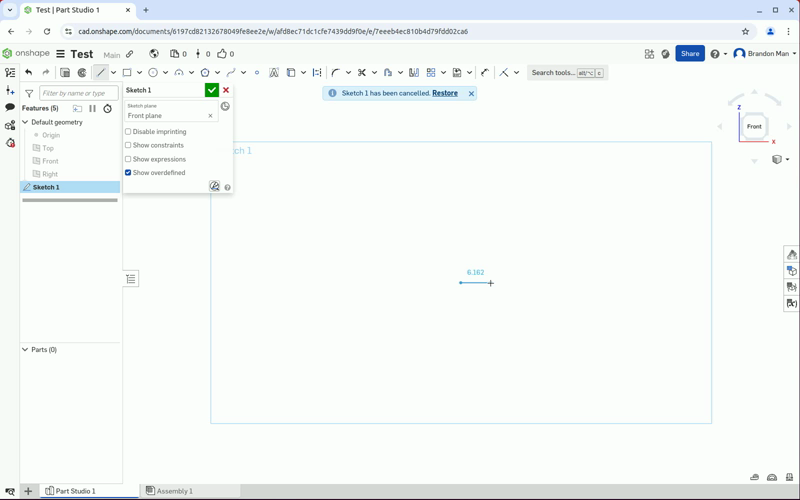
mouse_move(470, 282)
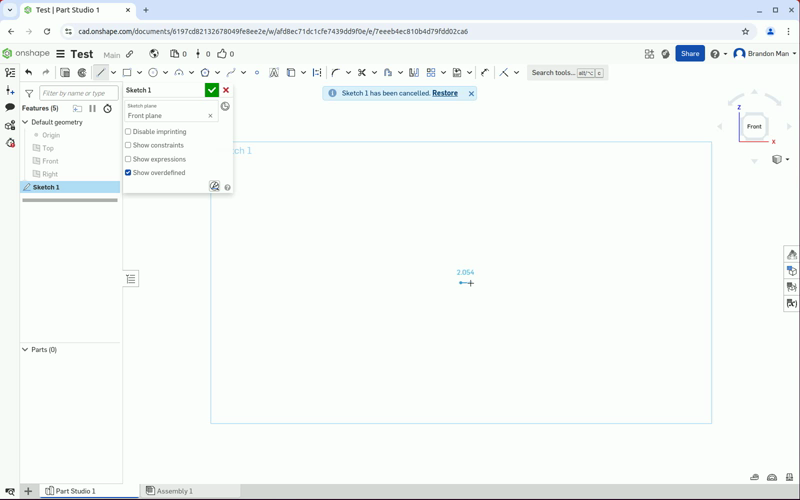
click(470, 282)
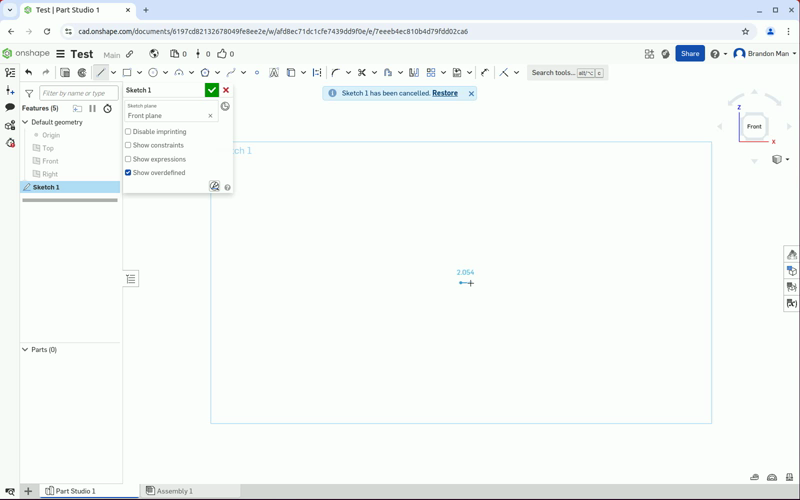
key_up(shift)
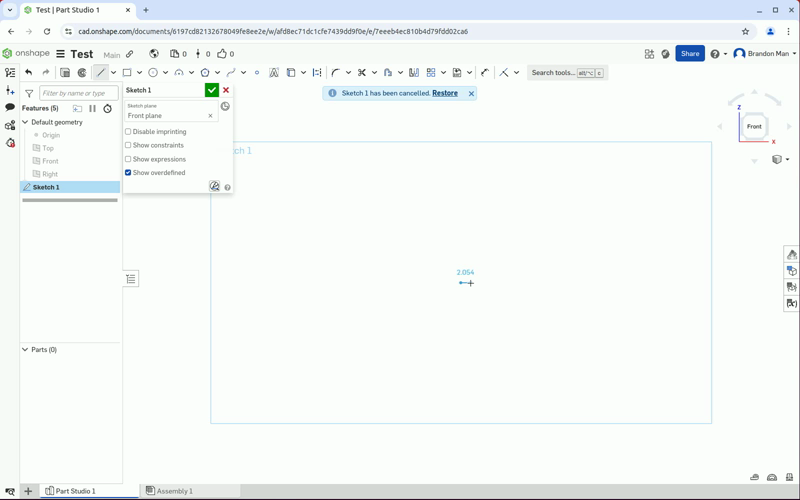
key_down(shift)
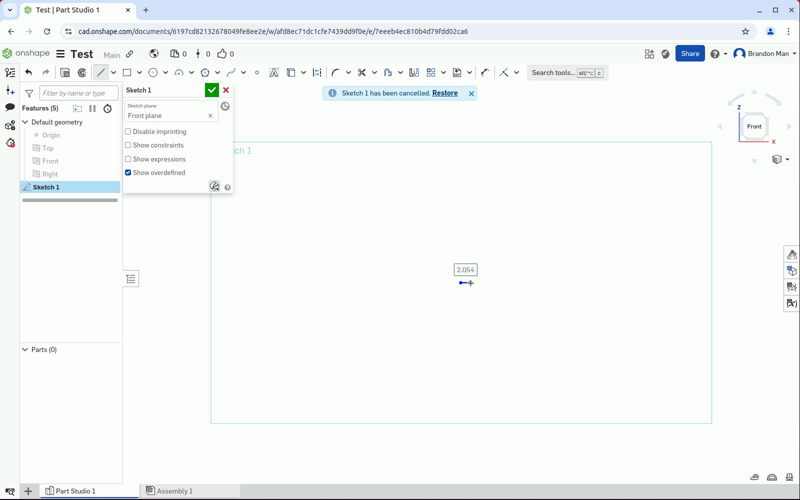
mouse_move(470, 178)
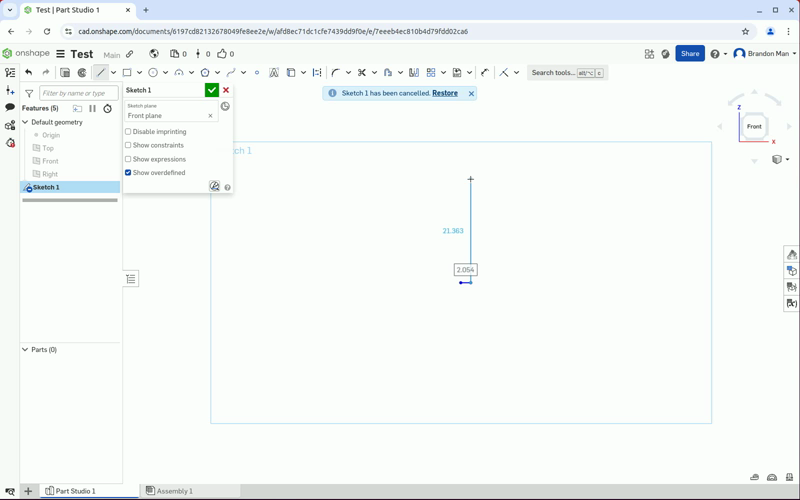
click(470, 178)
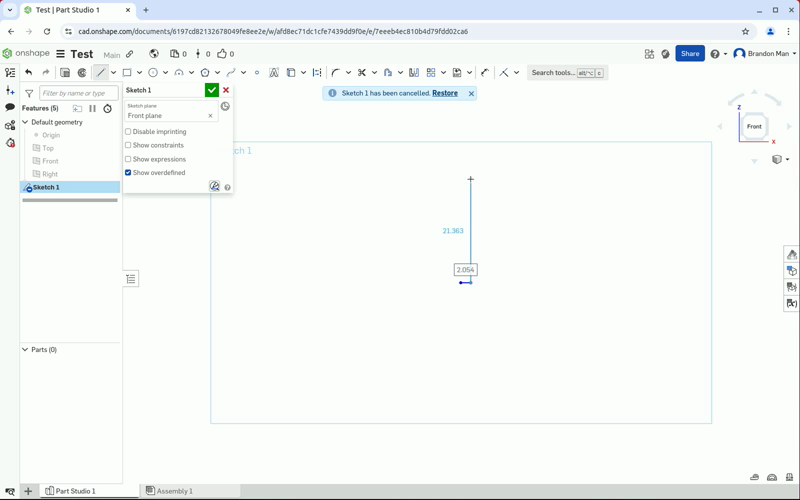
key_up(shift)
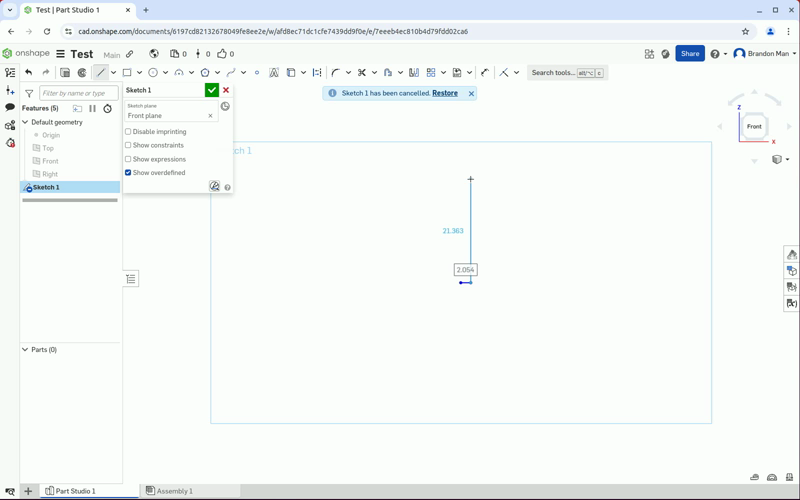
key_down(shift)
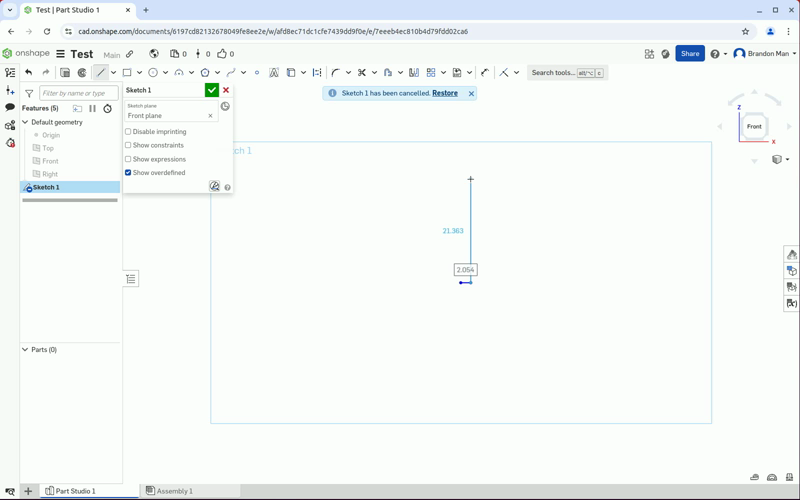
mouse_move(500, 178)
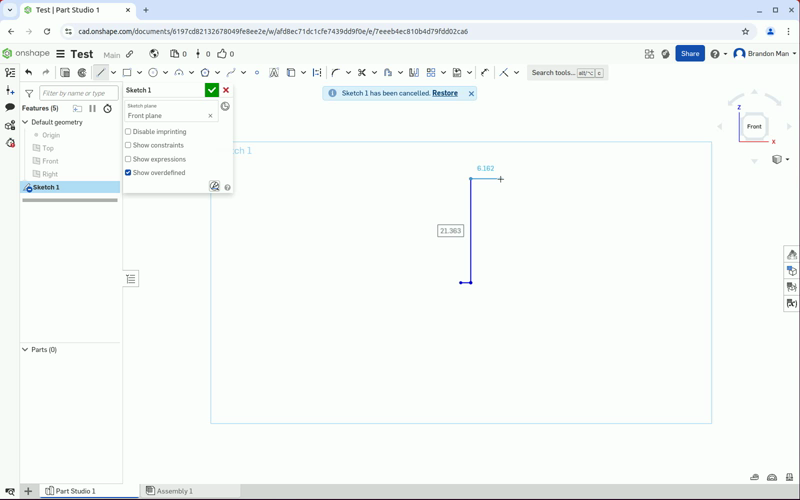
mouse_move(460, 178)
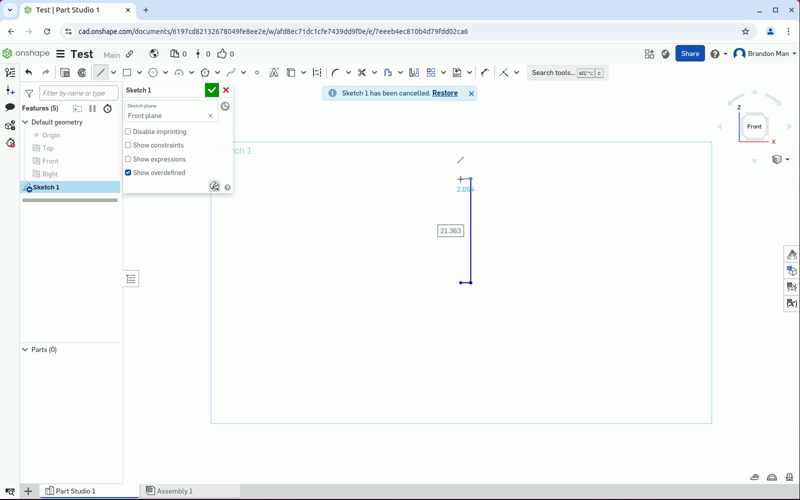
click(460, 178)
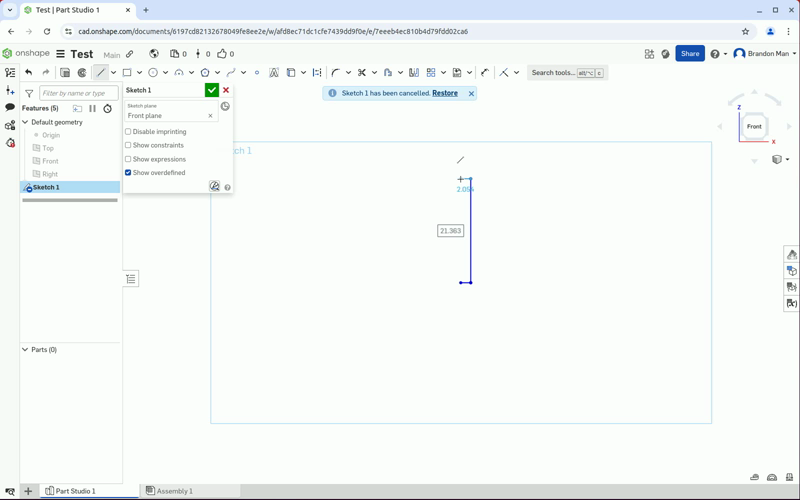
key_up(shift)
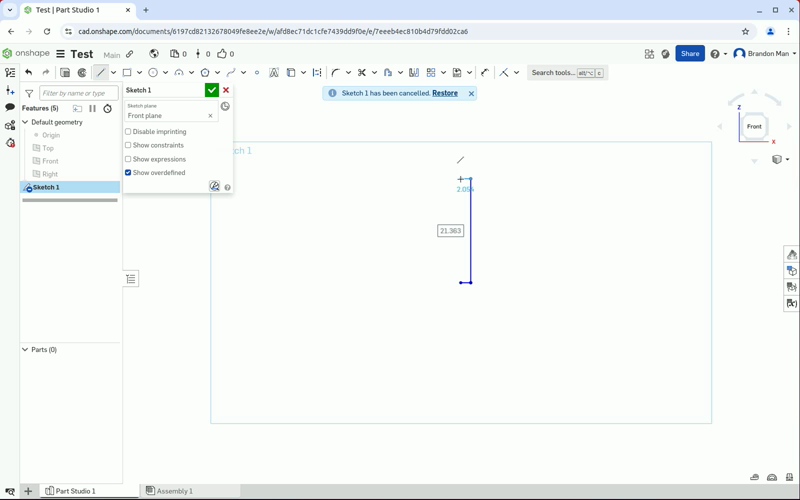
key_down(shift)
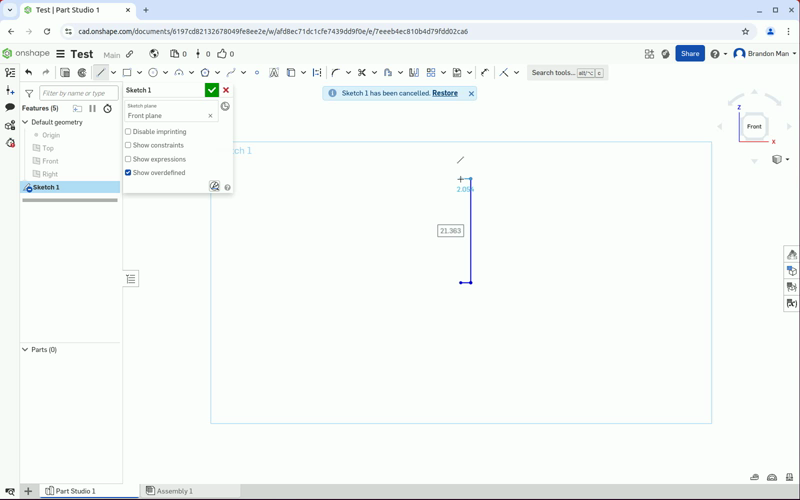
mouse_move(460, 282)
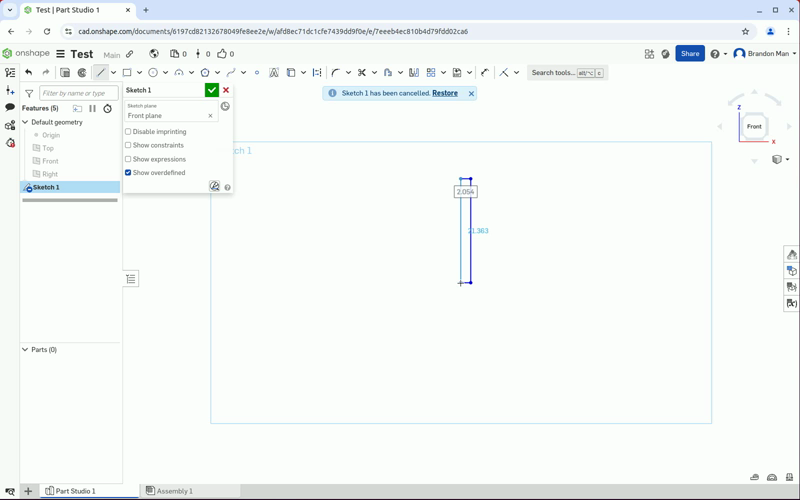
key_up(shift)
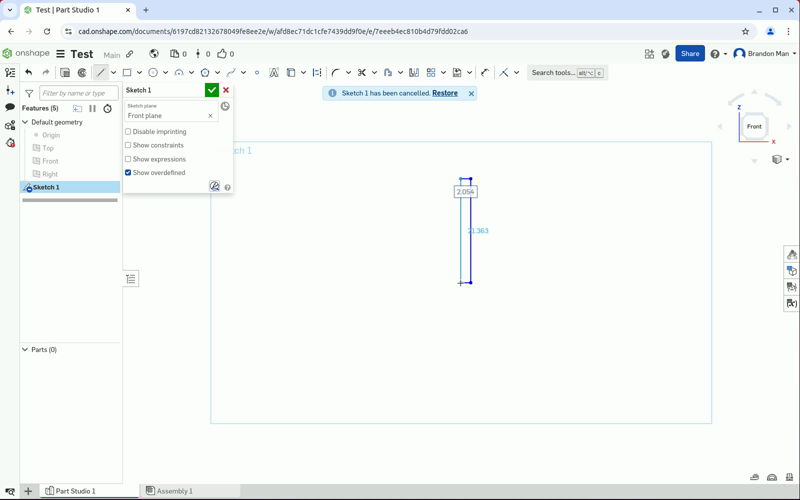
click(460, 282)
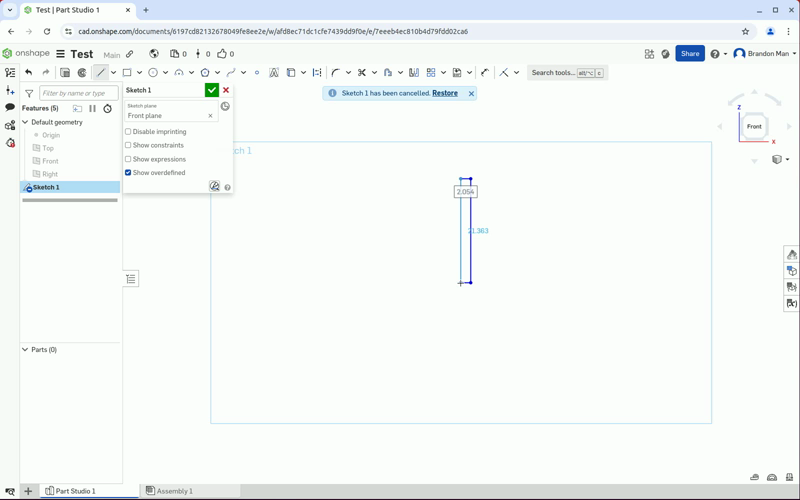
key(esc)
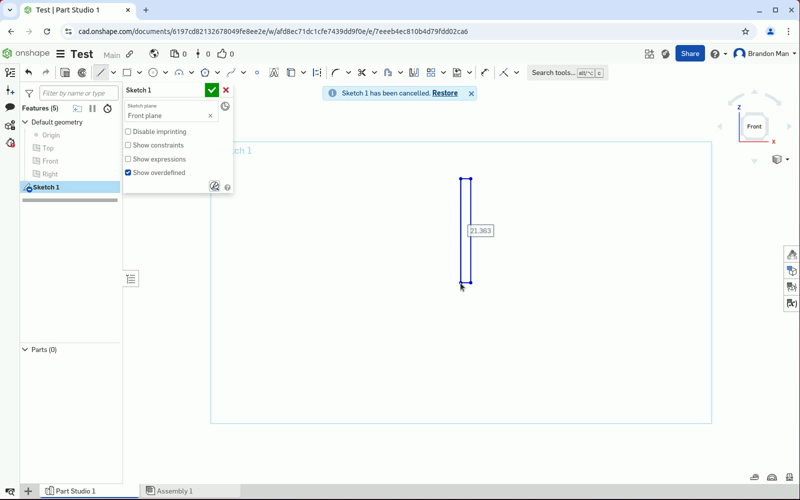
mouse_move(465, 220)
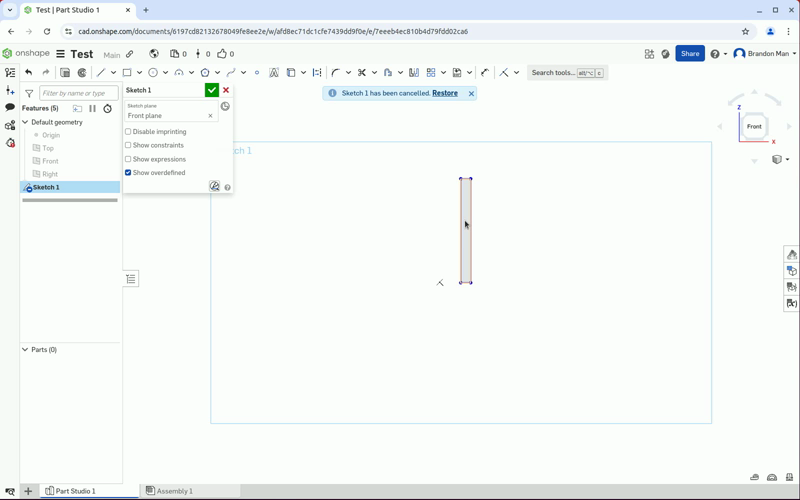
scroll(6)
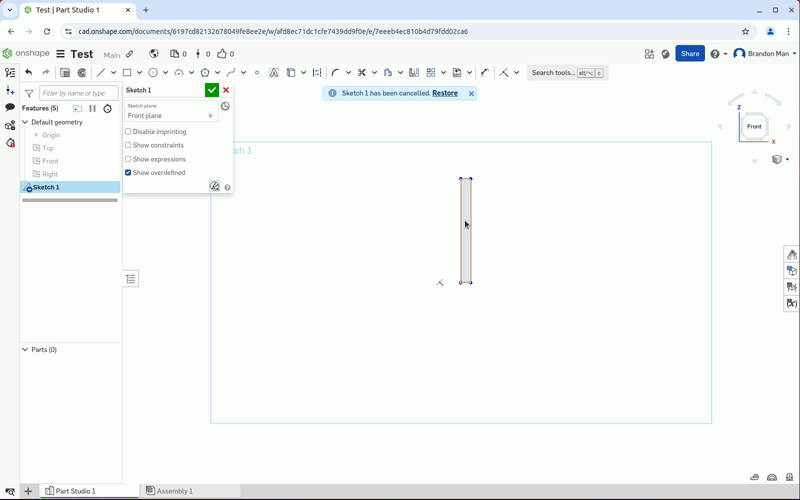
scroll(6)
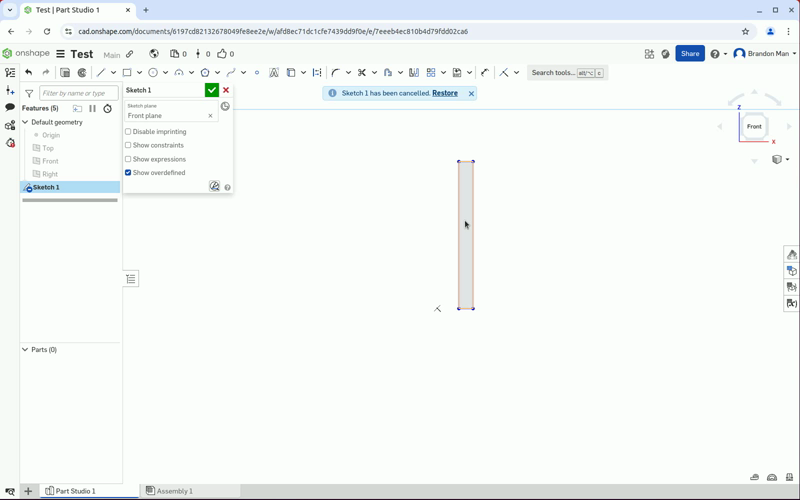
scroll(6)
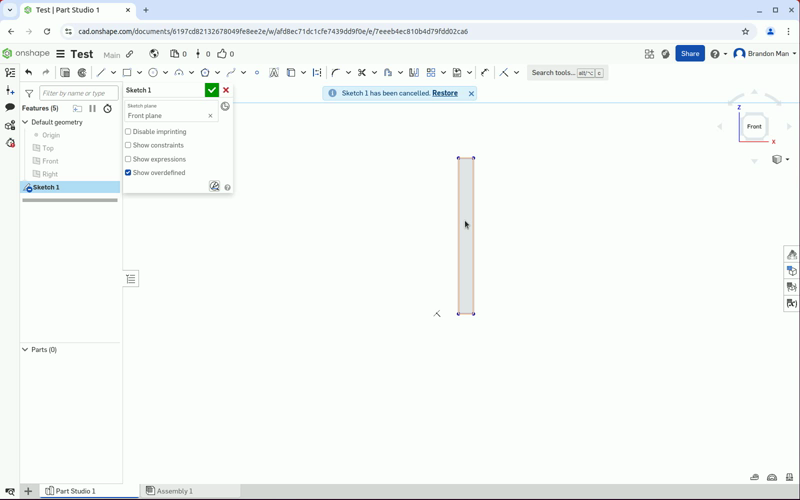
scroll(6)
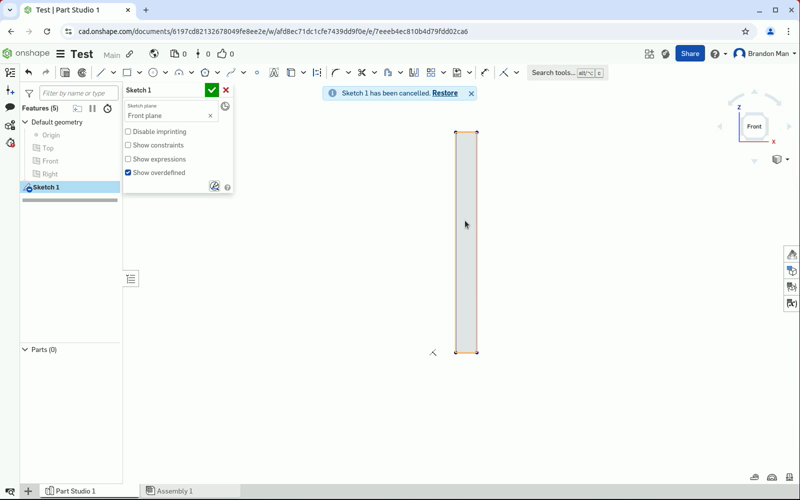
scroll(6)
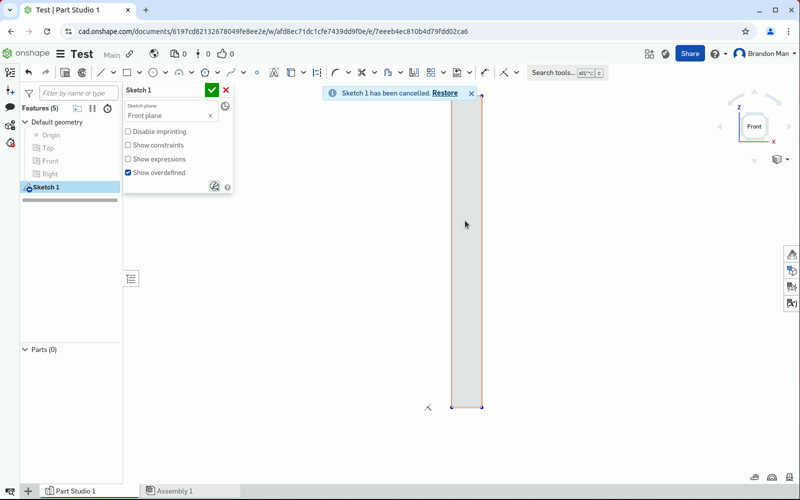
scroll(6)
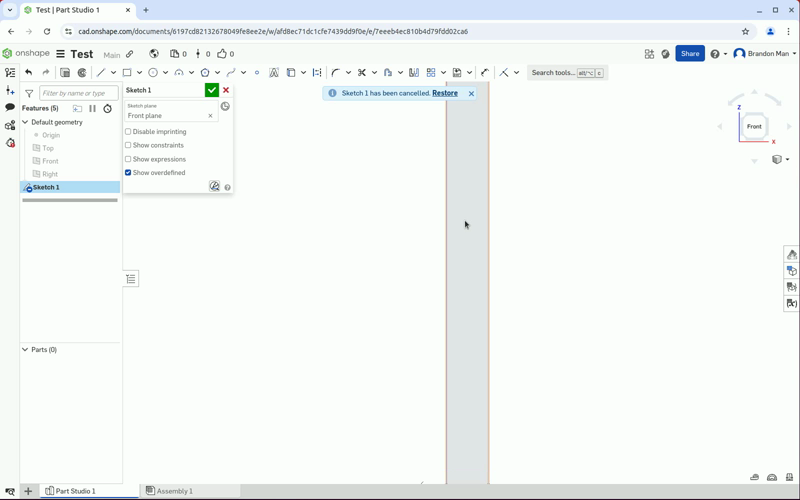
scroll(6)
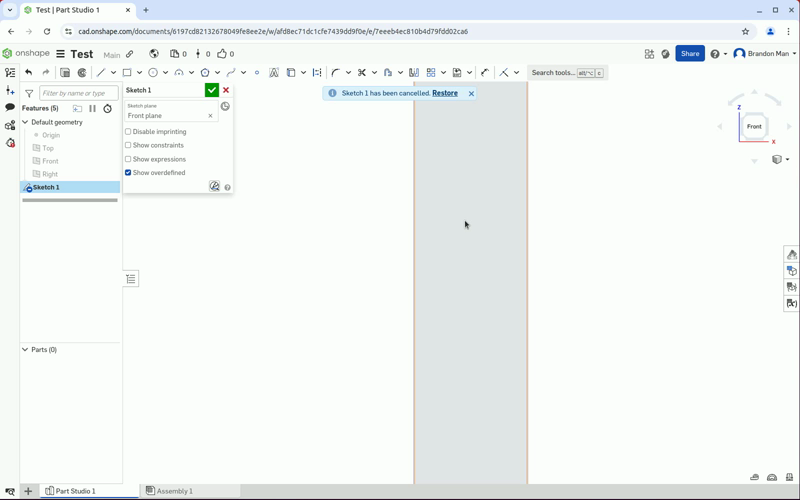
click(465, 220)
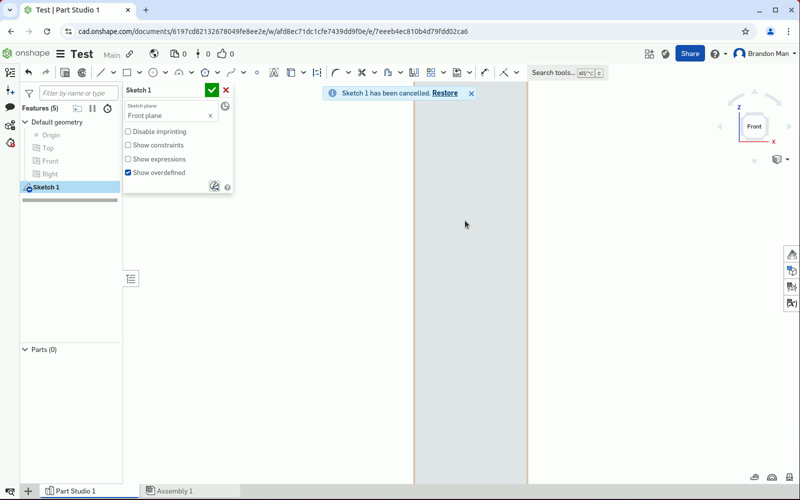
scroll(-6)
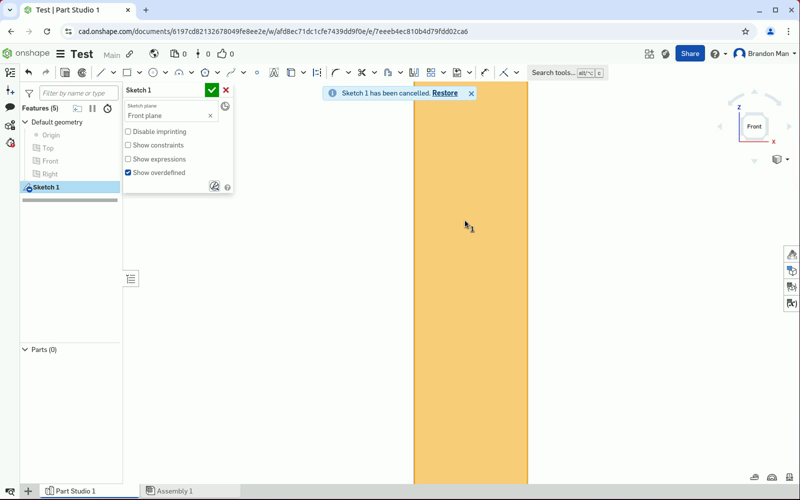
scroll(-6)
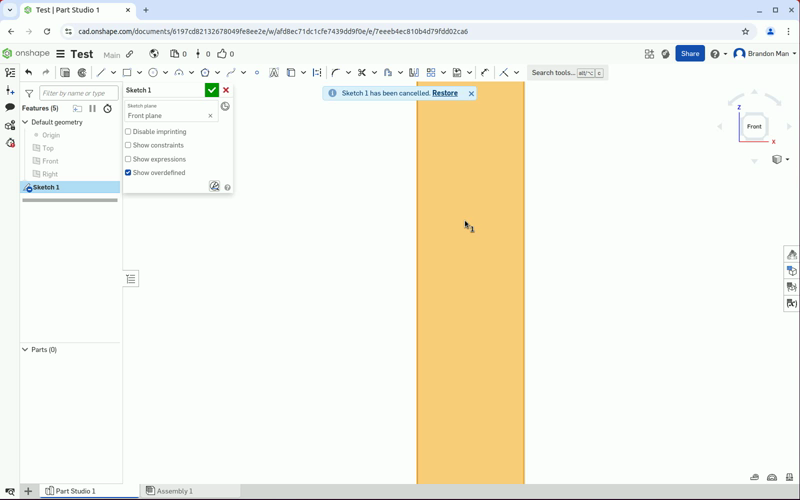
scroll(-6)
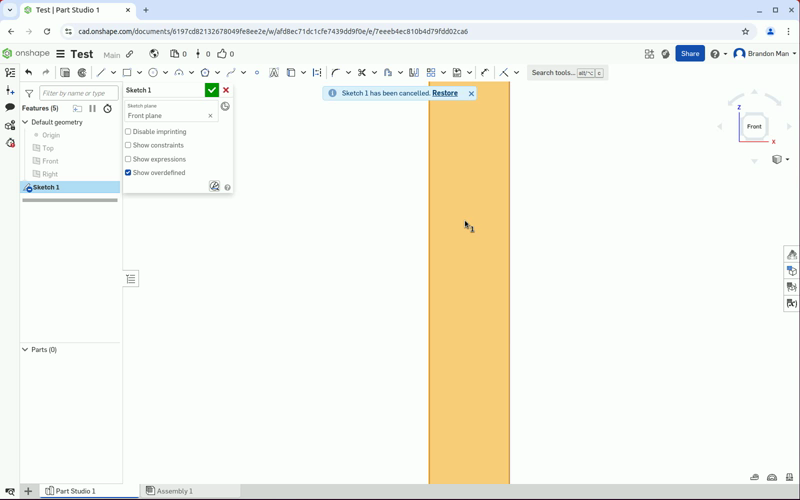
scroll(-6)
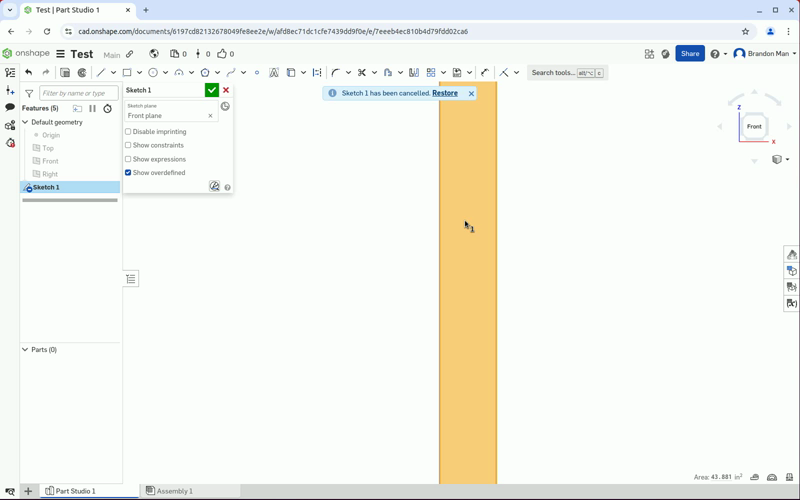
scroll(-6)
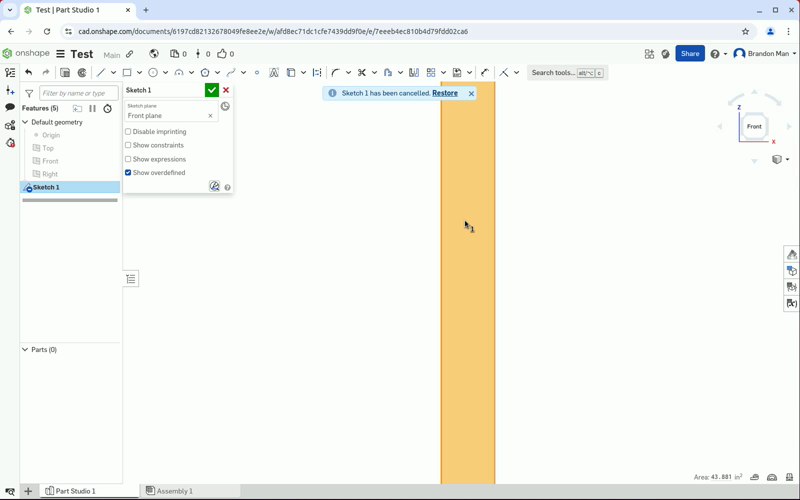
scroll(-6)
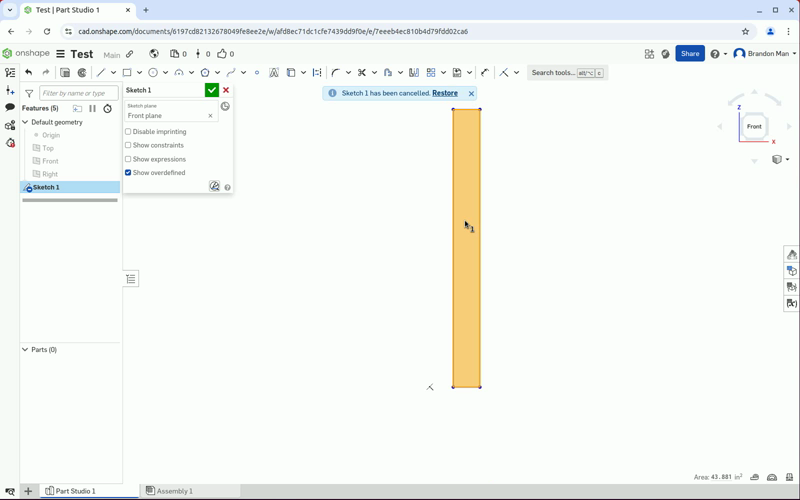
scroll(-6)
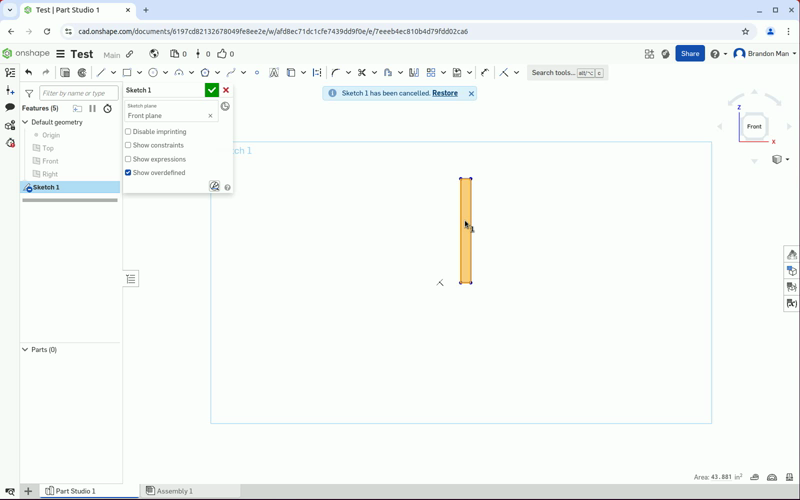
mouse_move(73, 352)
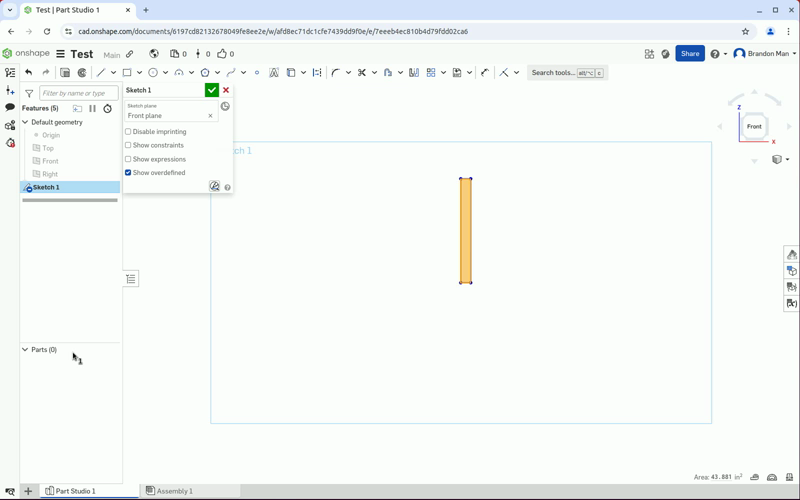
key(shift+y)
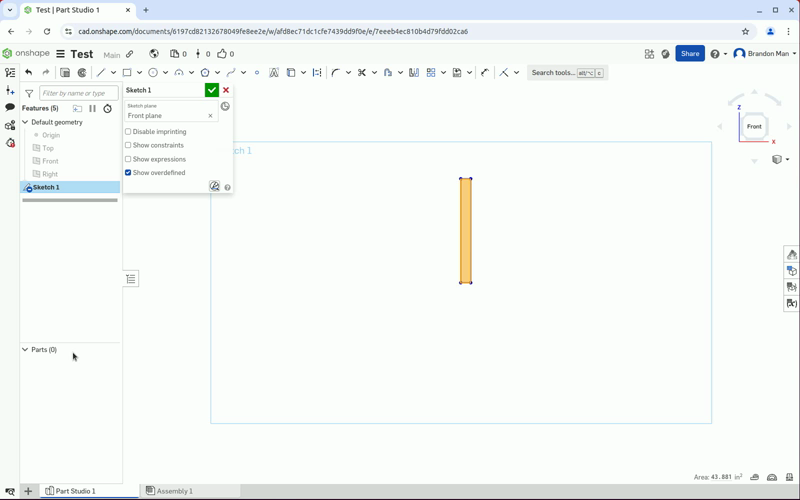
key(shift+e)
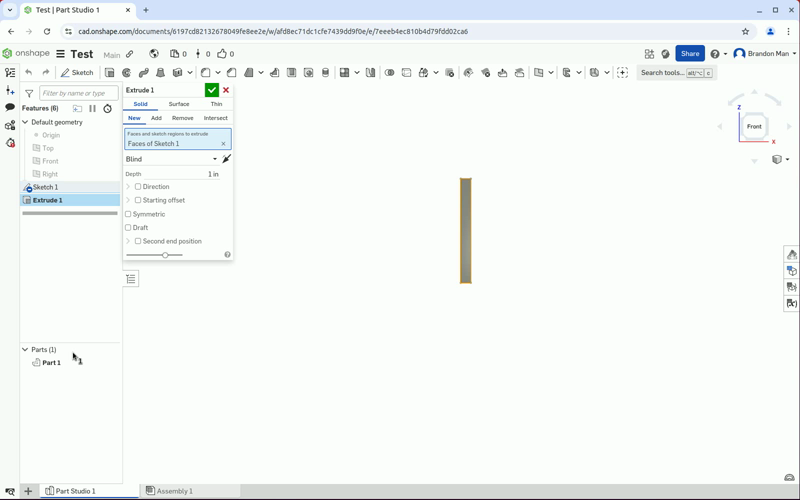
mouse_move(143, 106)
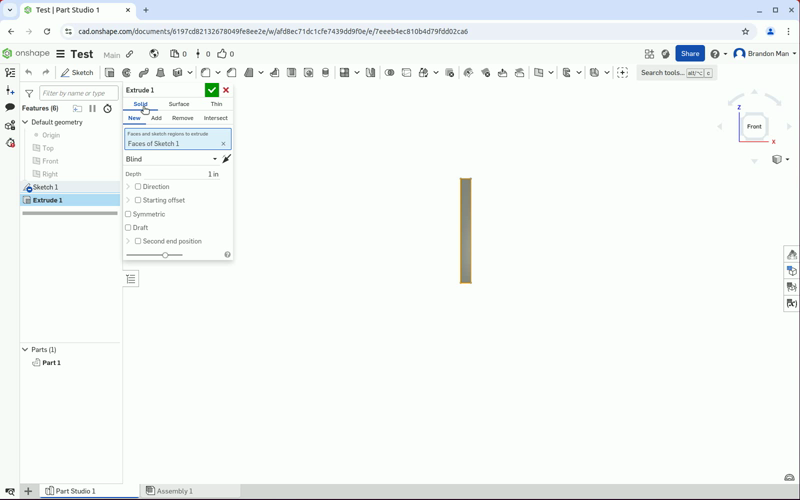
click(143, 106)
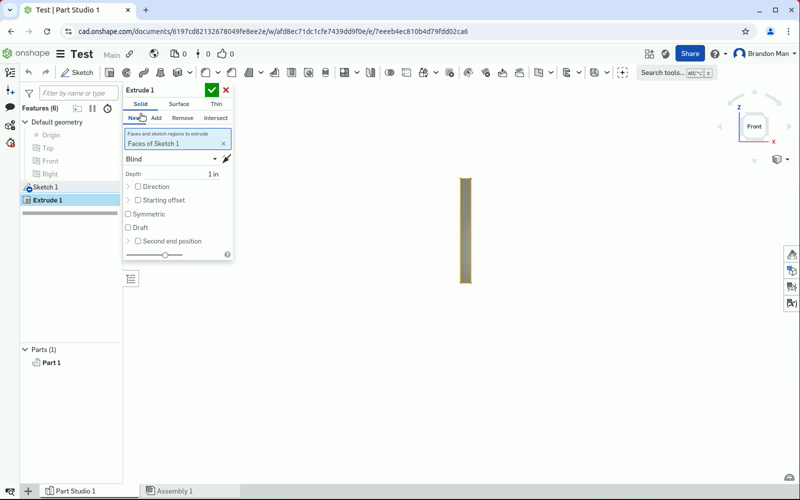
mouse_move(137, 120)
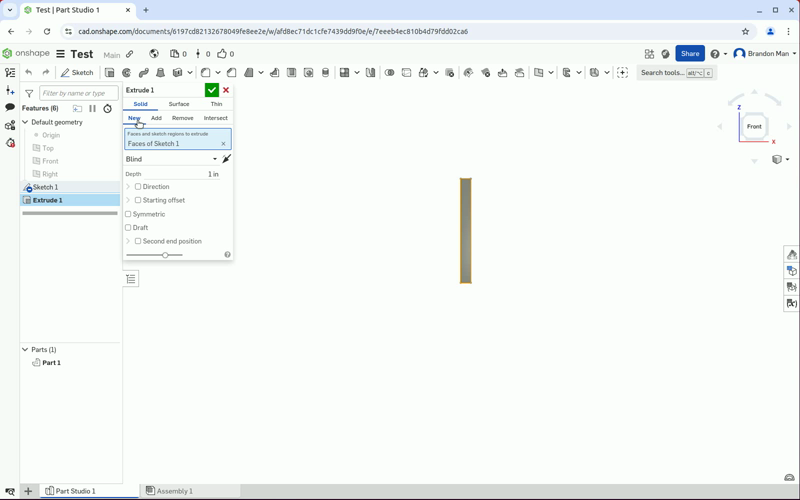
click(137, 120)
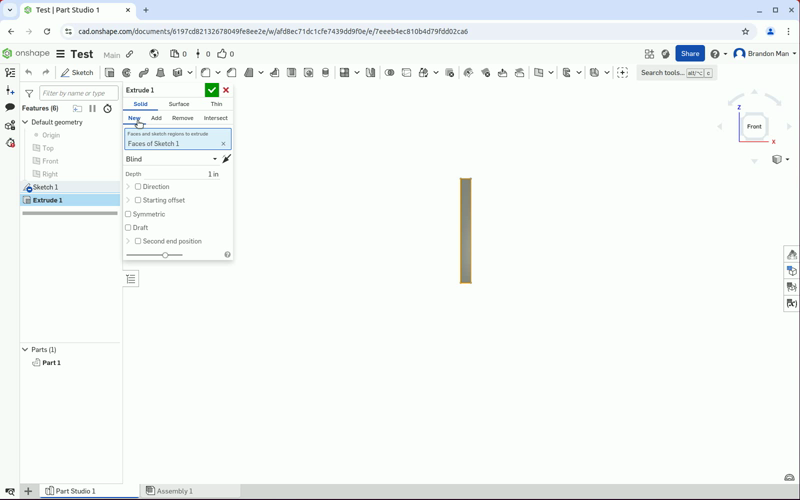
key(tab, 4)
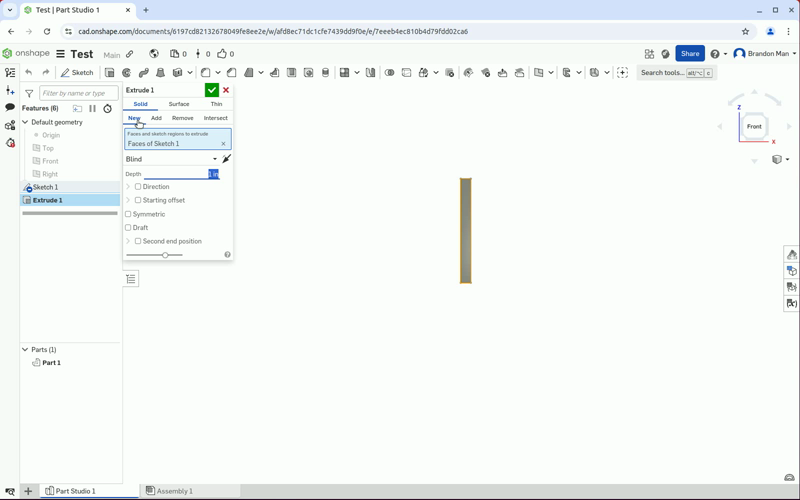
text(2.407)
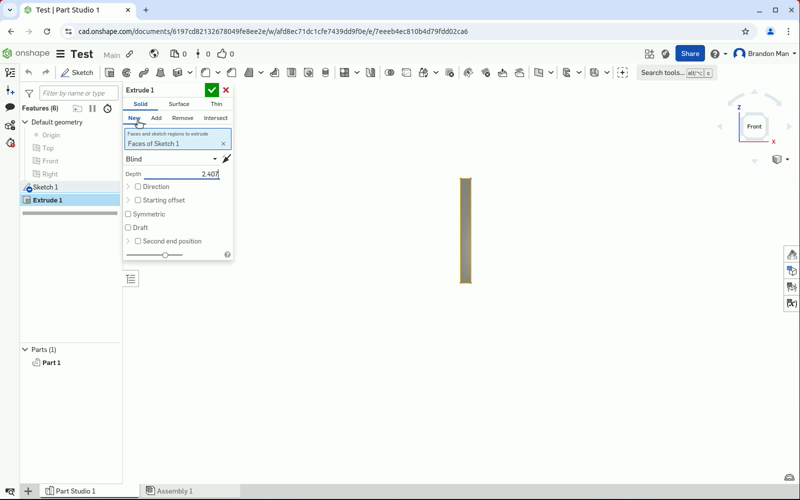
key(enter)
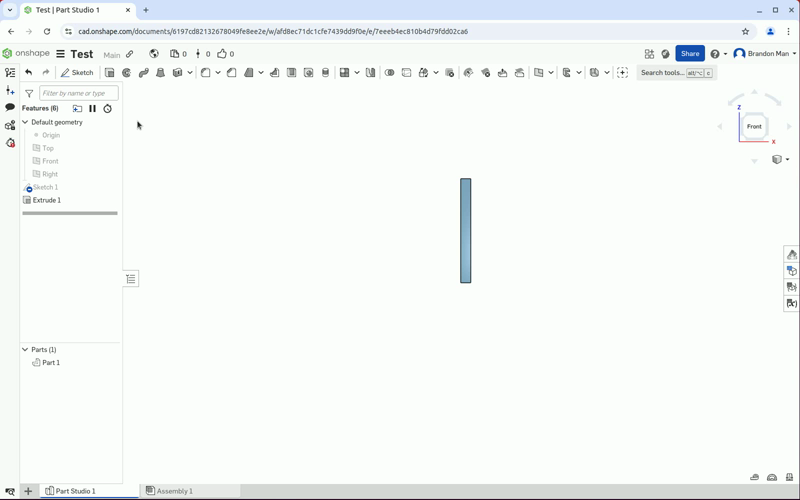
key(shift+h)
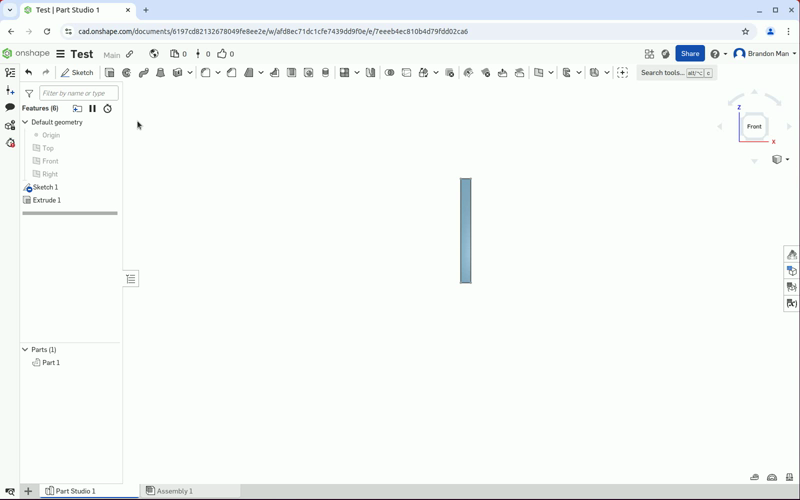
key(shift+h)
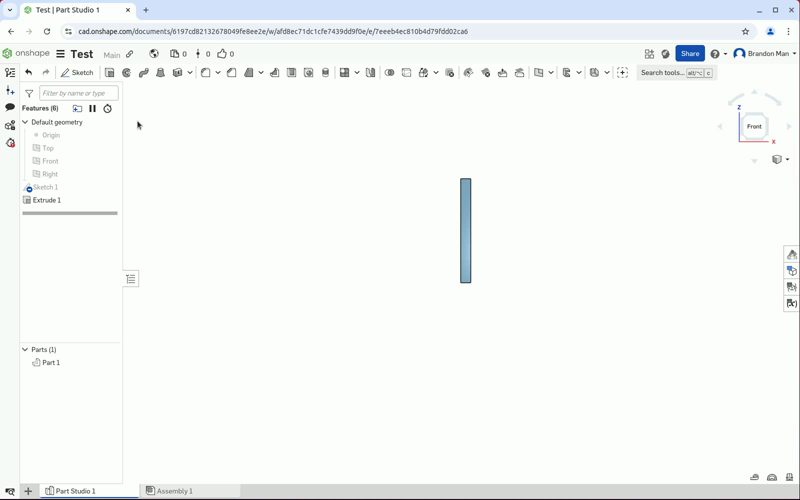
mouse_move(73, 189)
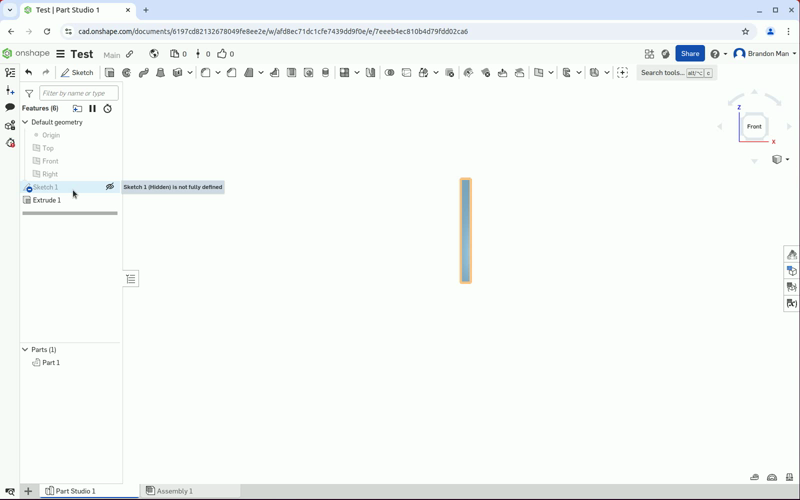
click(73, 189)
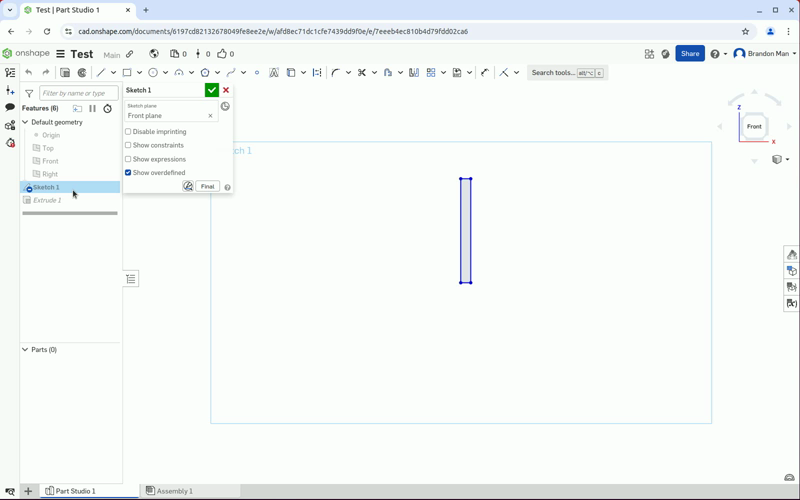
mouse_move(229, 92)
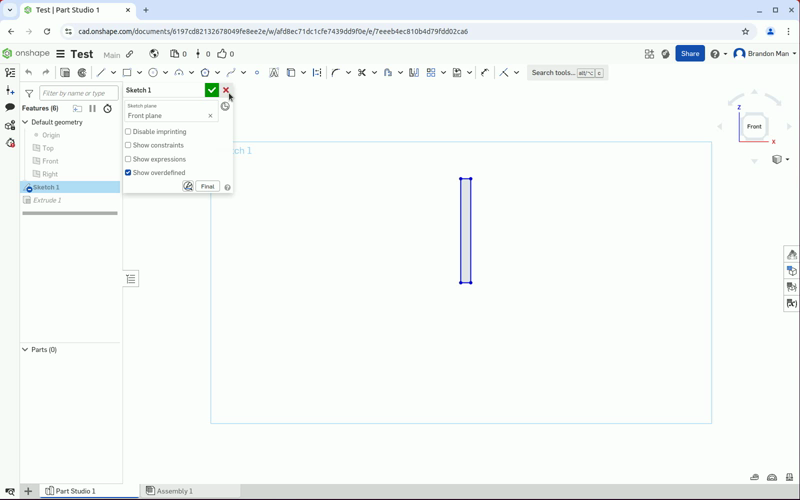
click(229, 92)
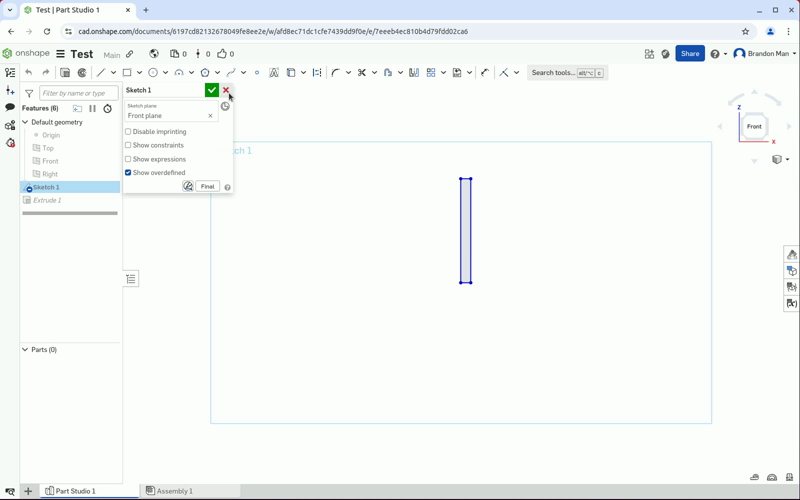
key(shift+s)
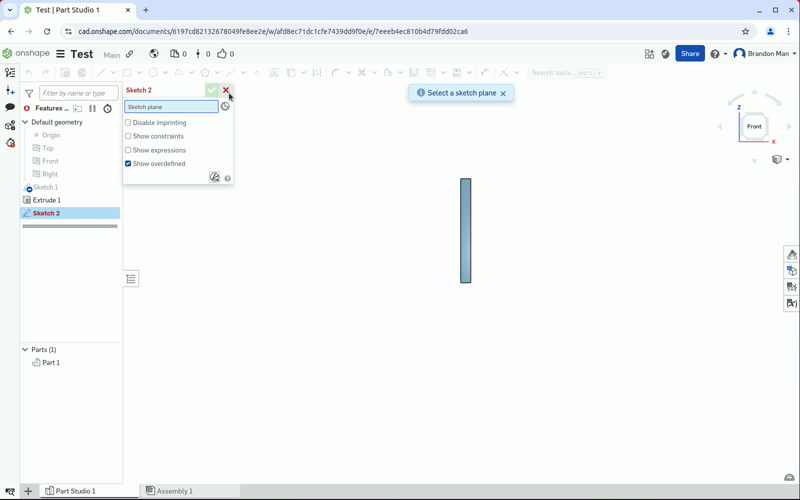
mouse_move(73, 163)
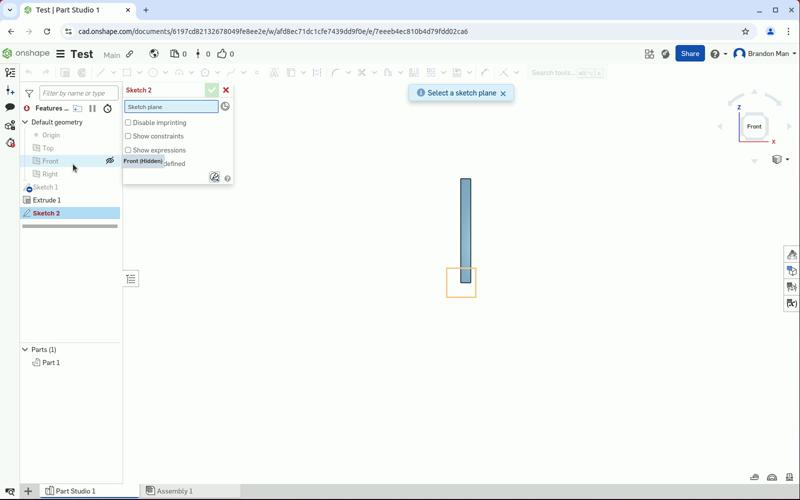
click(73, 163)
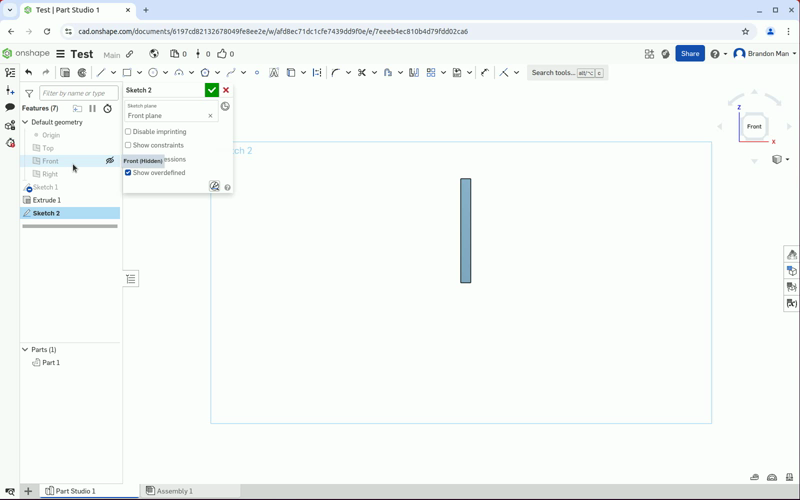
mouse_move(73, 352)
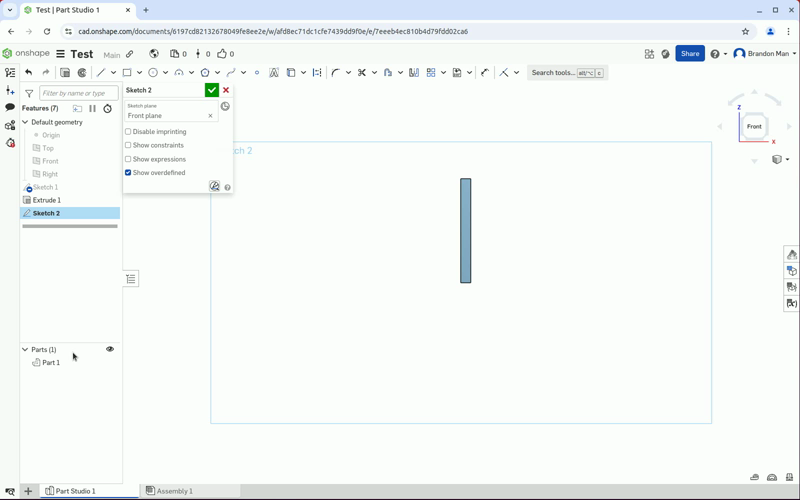
key(y)
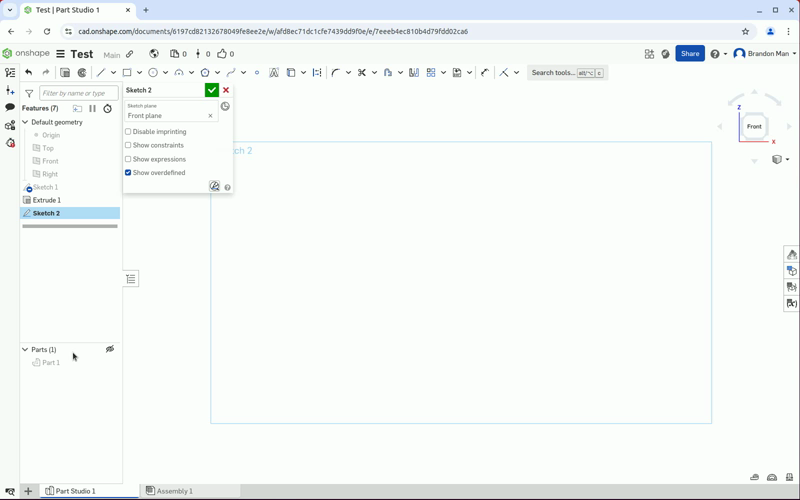
key(l)
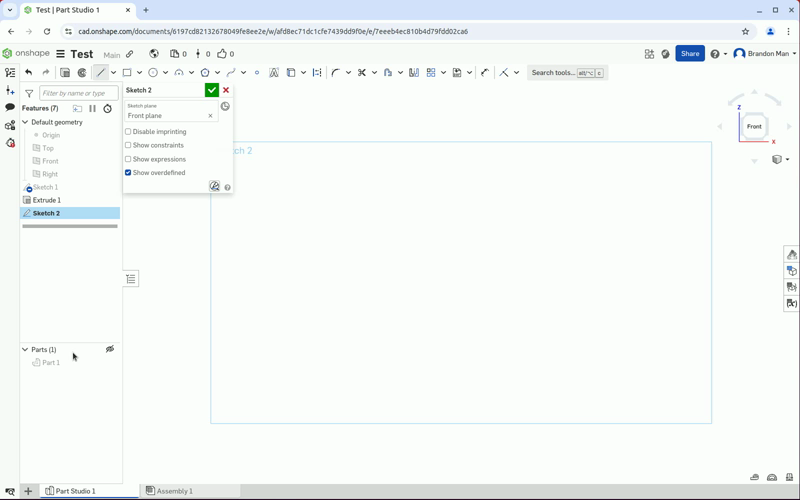
key_down(shift)
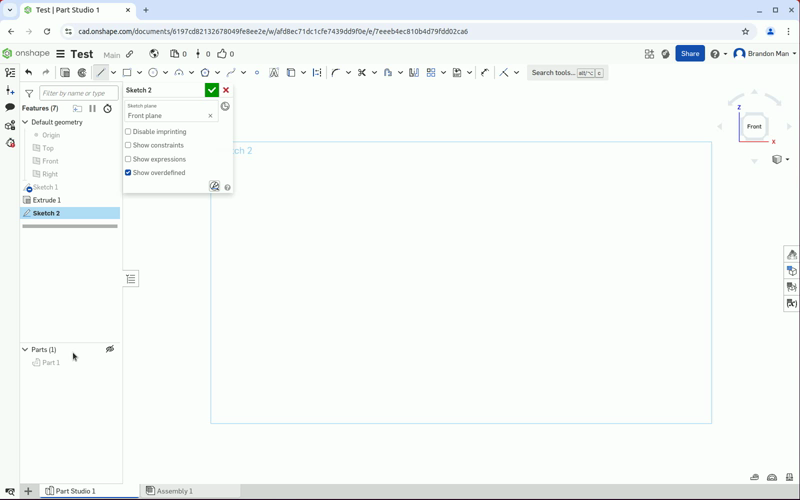
mouse_move(460, 178)
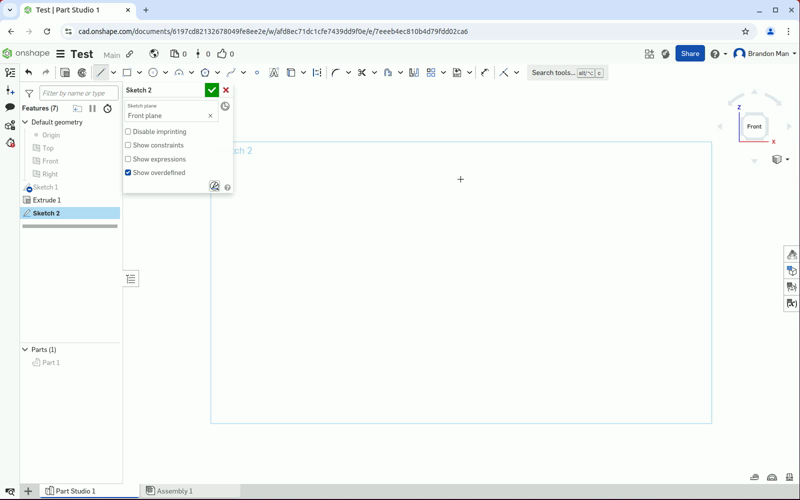
click(460, 178)
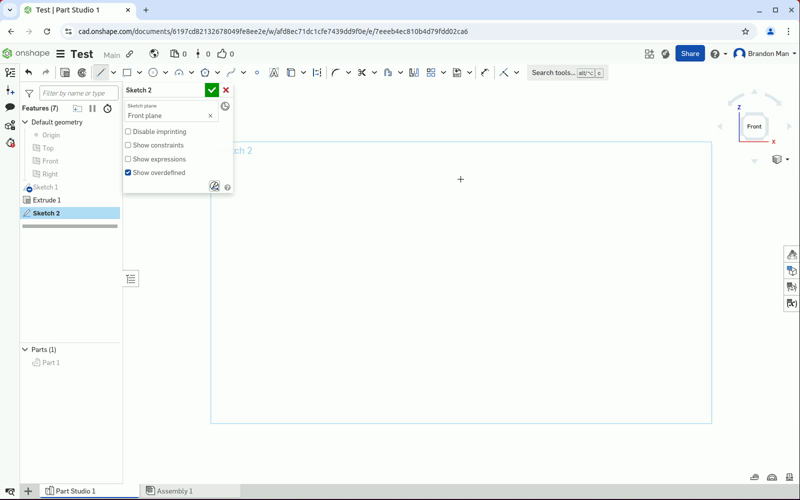
key_up(shift)
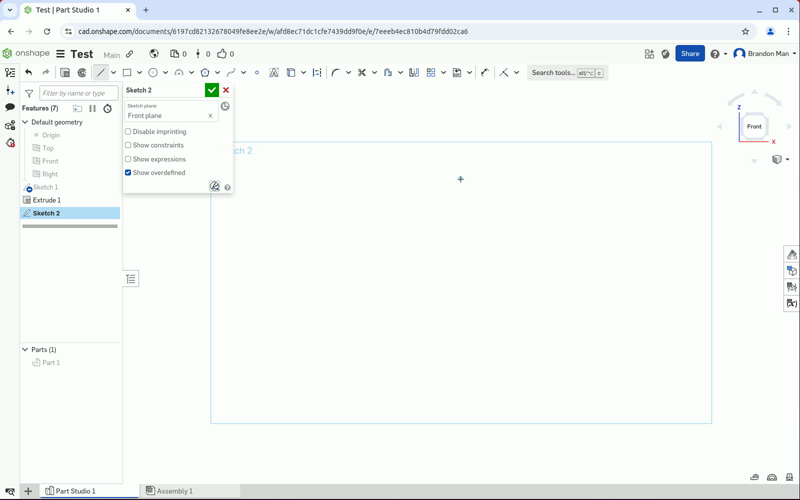
key_down(shift)
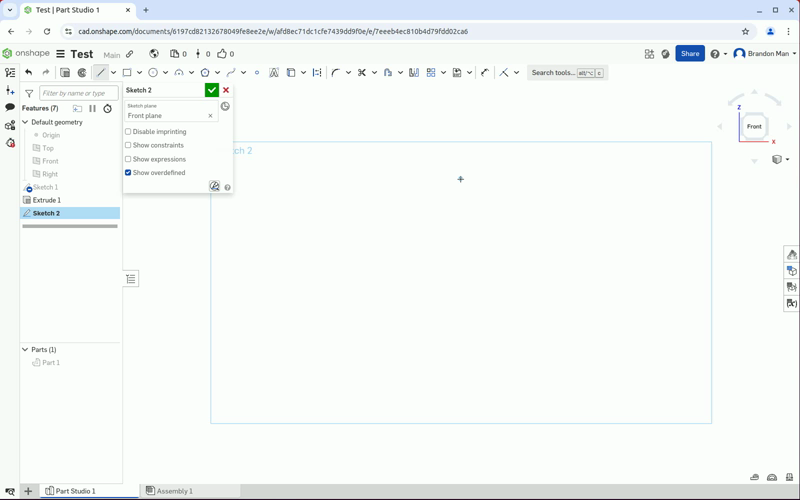
mouse_move(490, 178)
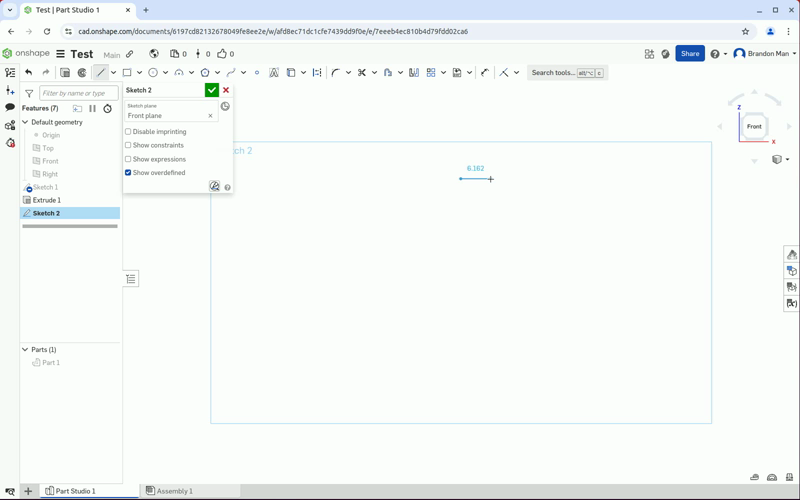
mouse_move(472, 178)
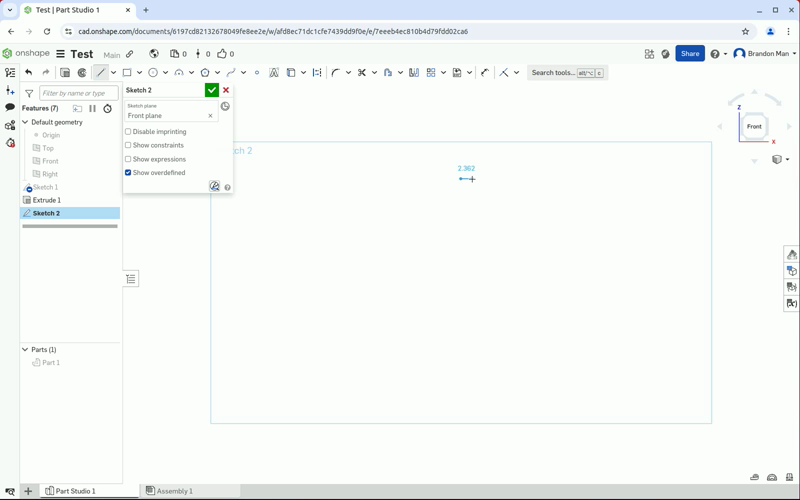
click(472, 178)
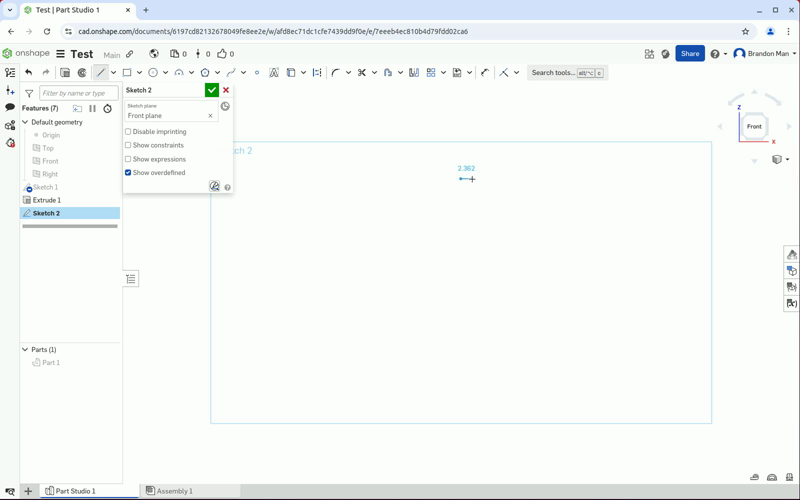
key_up(shift)
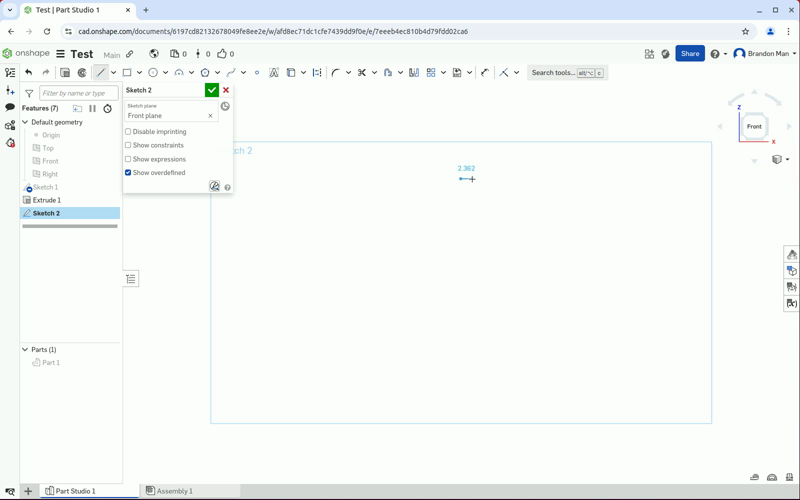
key_down(shift)
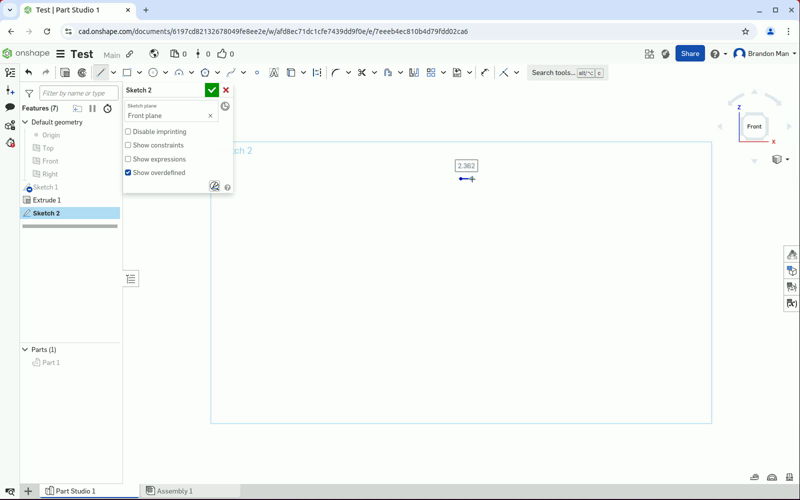
mouse_move(502, 178)
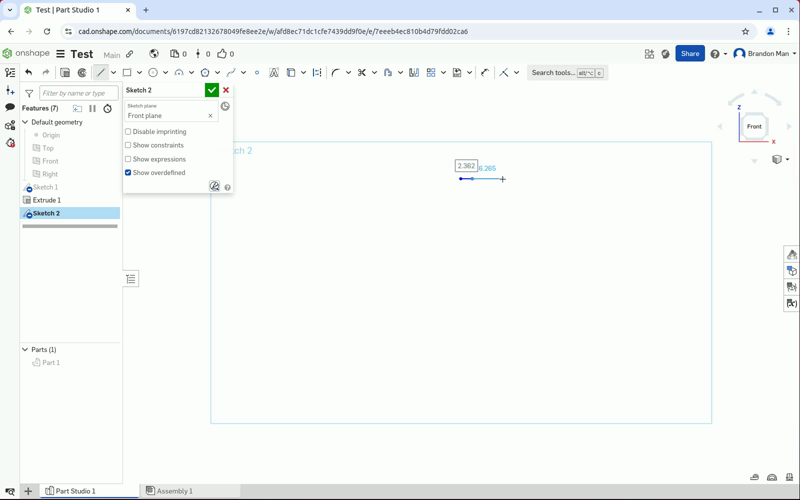
mouse_move(466, 169)
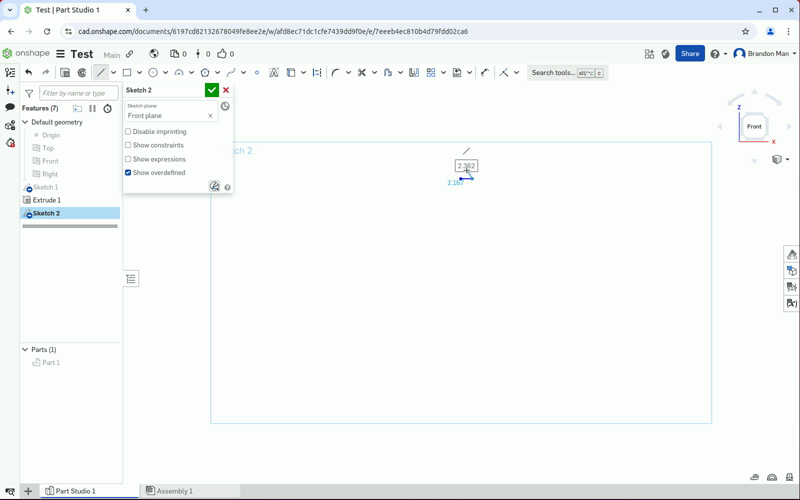
click(466, 169)
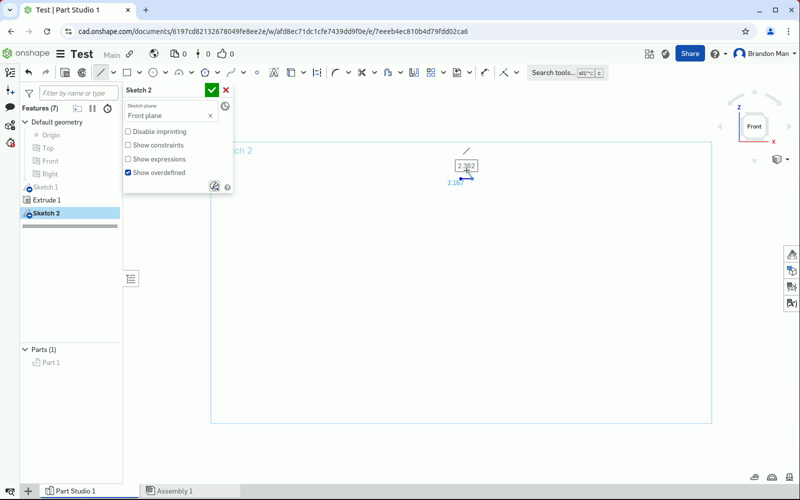
key_up(shift)
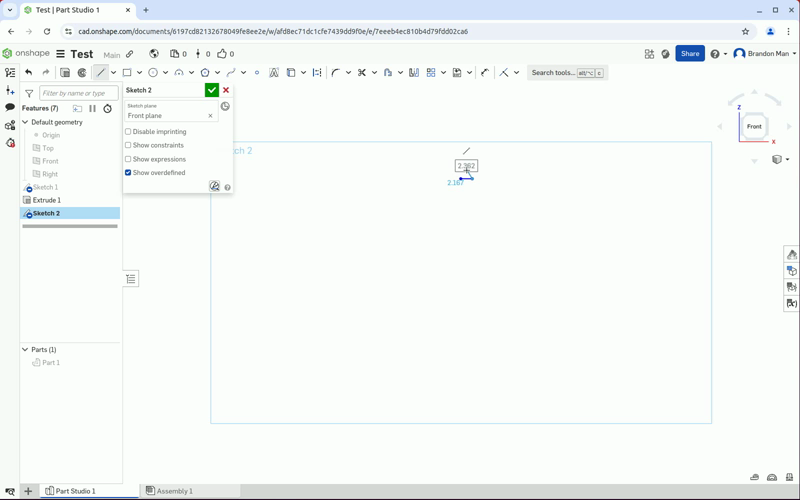
mouse_move(496, 169)
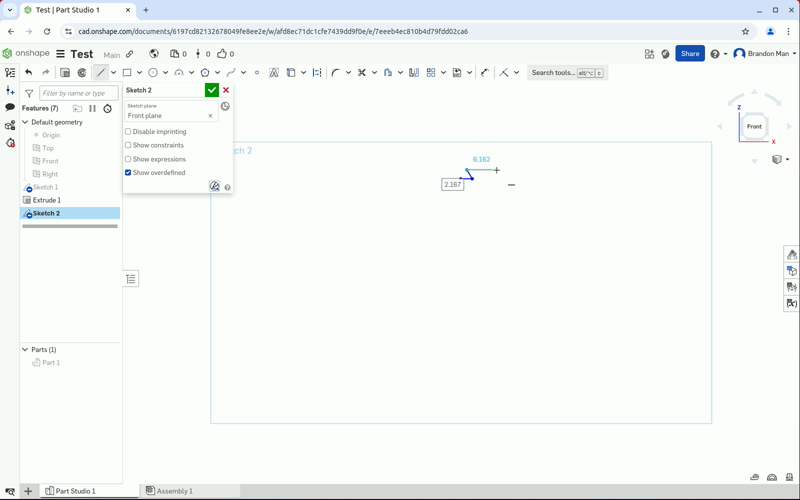
key_down(shift)
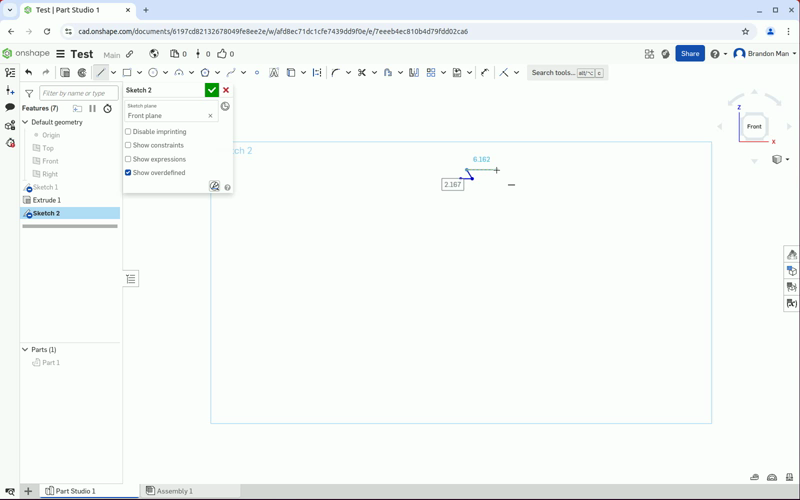
mouse_move(460, 178)
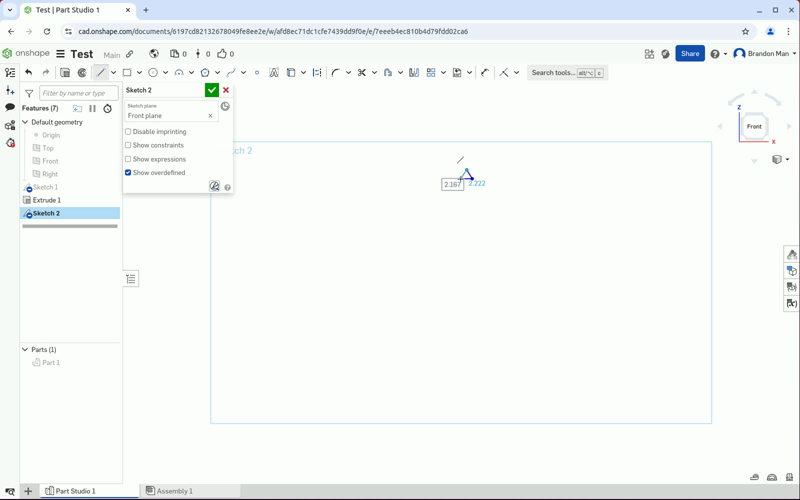
key_up(shift)
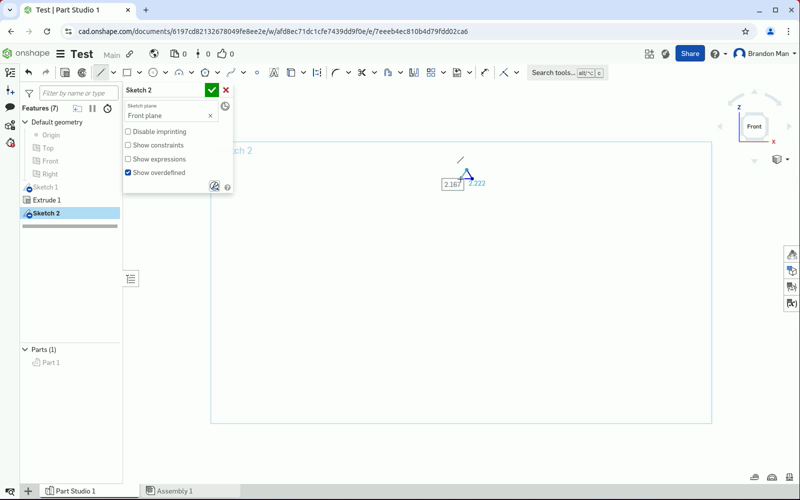
click(460, 178)
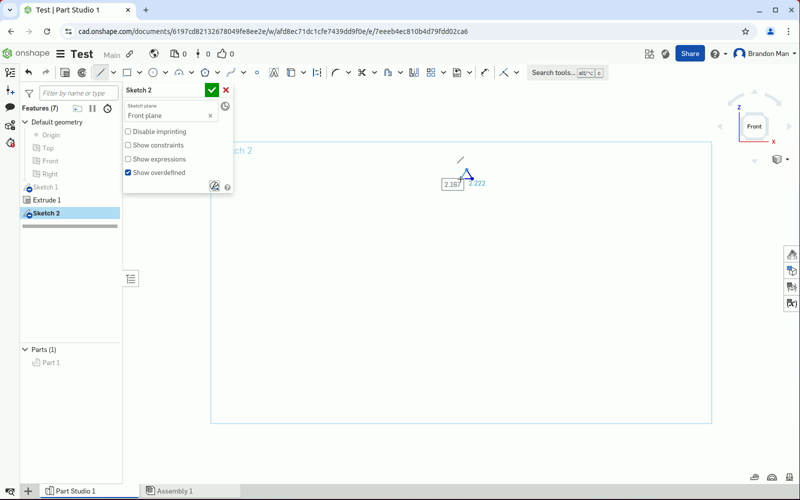
key(esc)
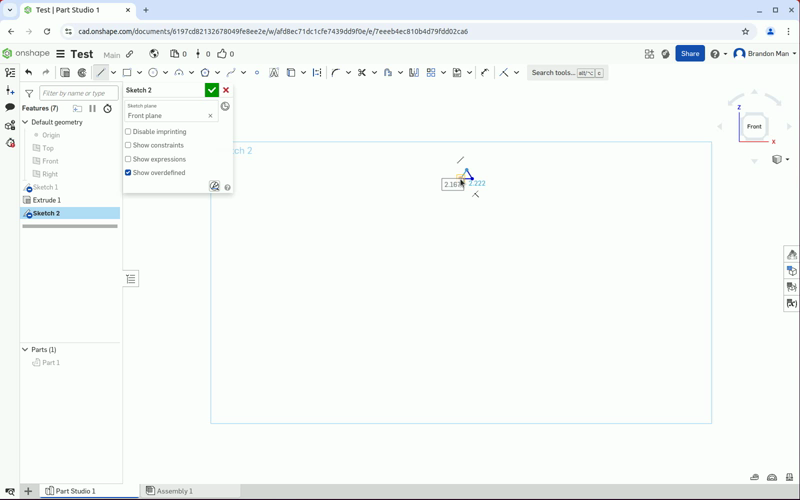
mouse_move(466, 171)
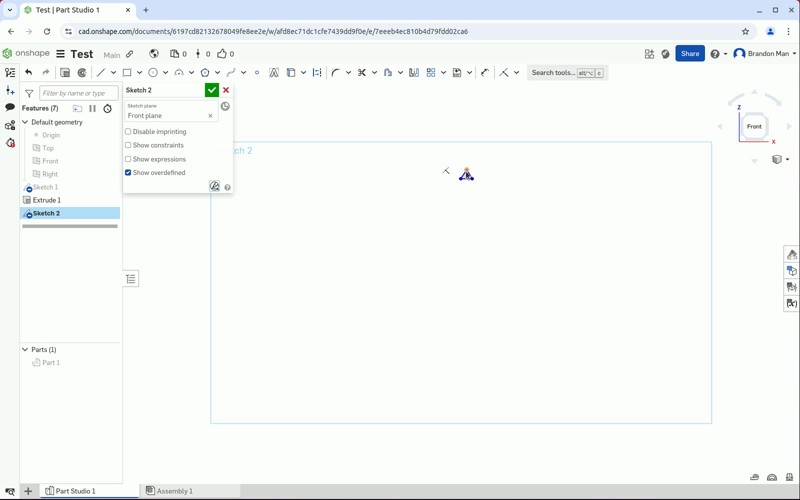
scroll(6)
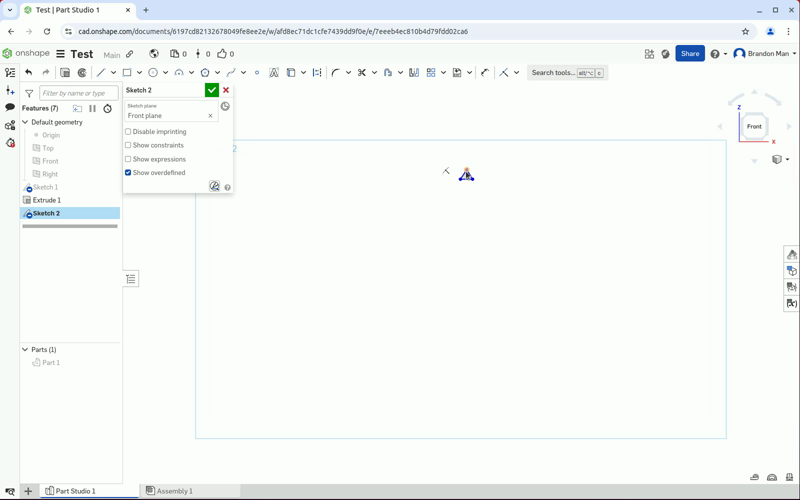
scroll(6)
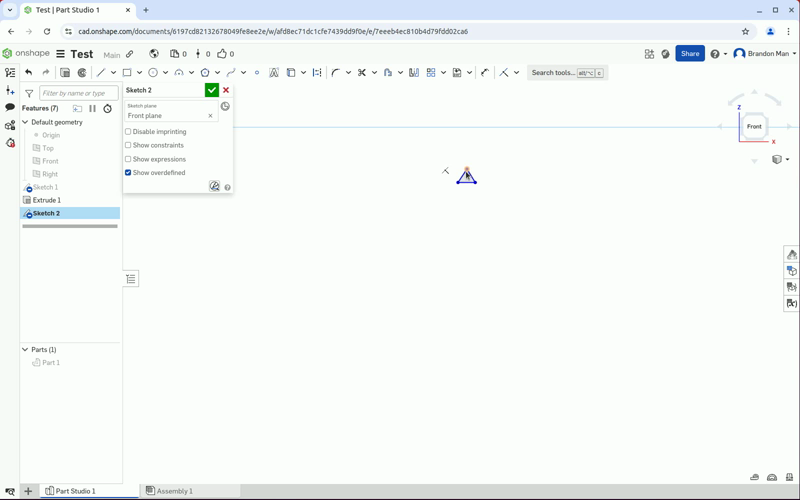
scroll(6)
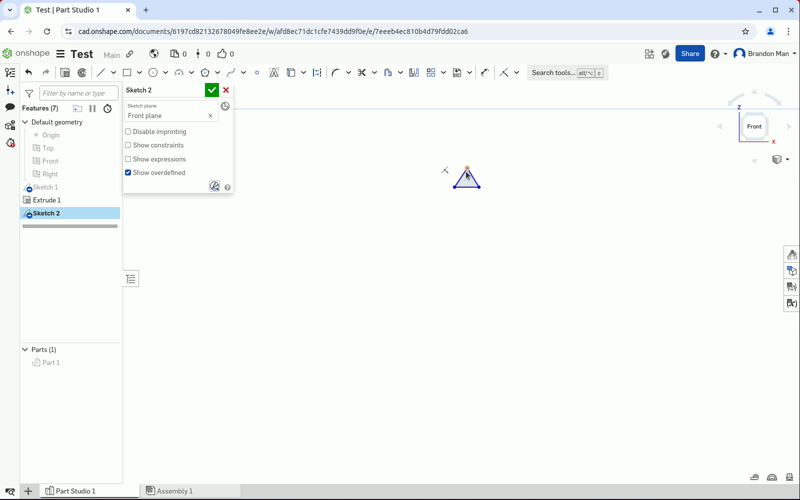
scroll(6)
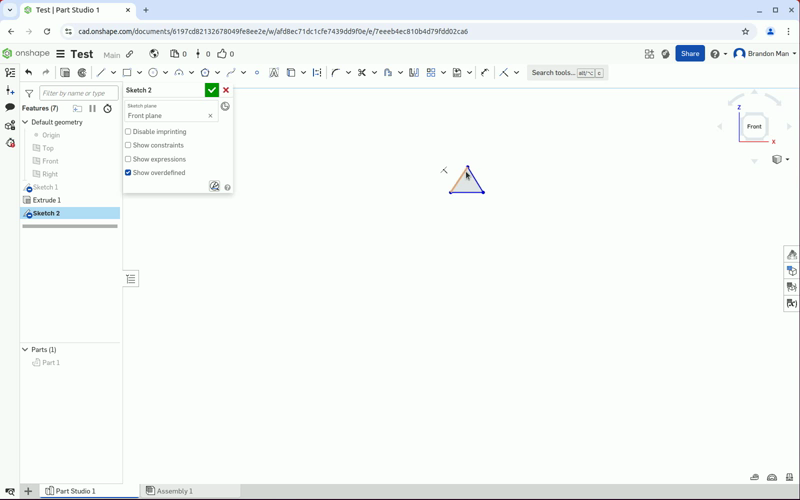
scroll(6)
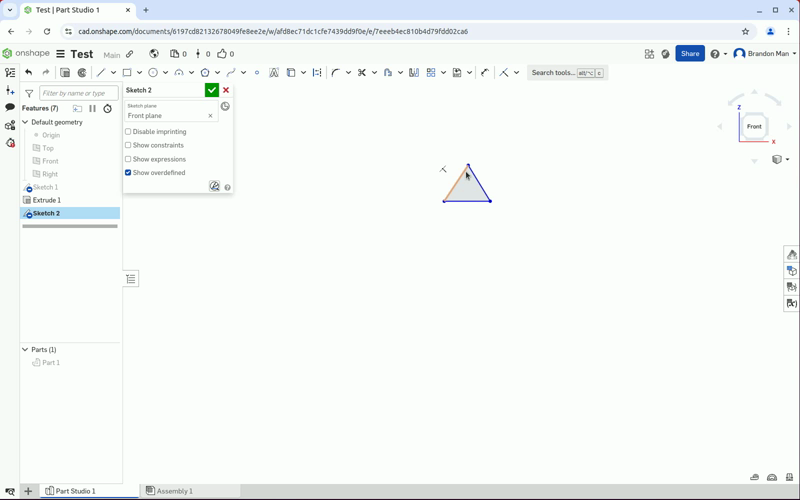
scroll(6)
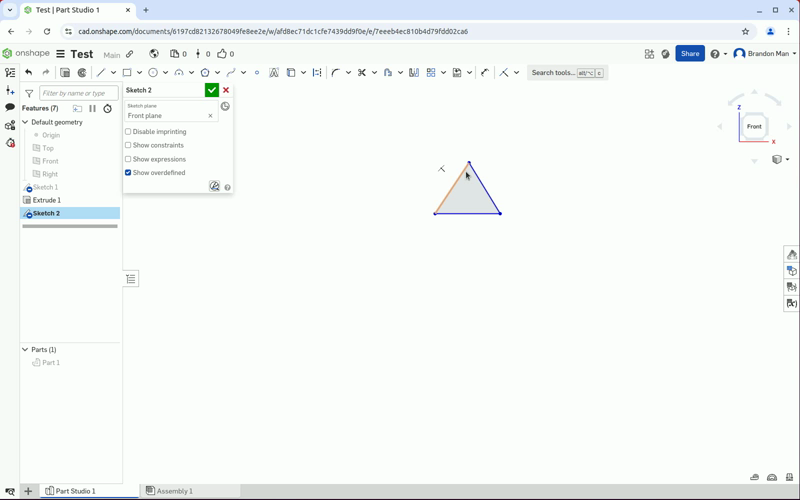
scroll(6)
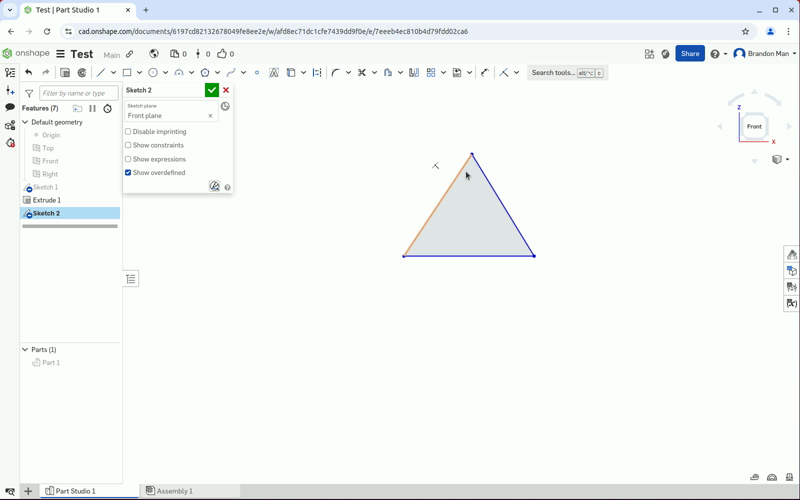
click(466, 171)
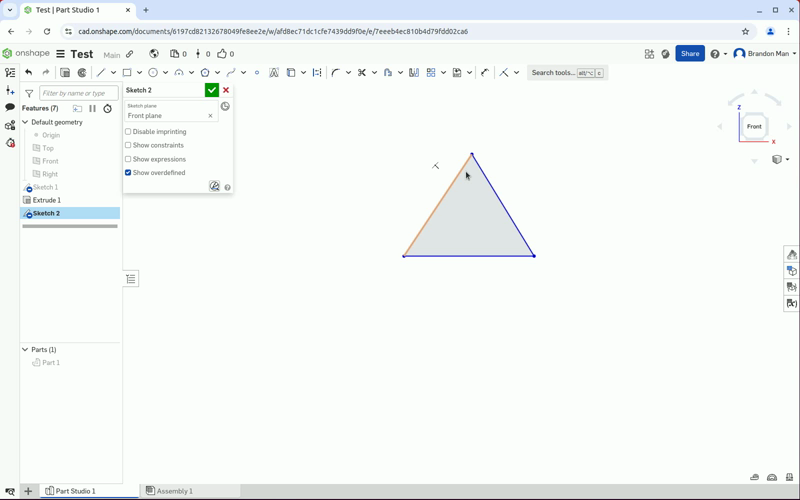
scroll(-6)
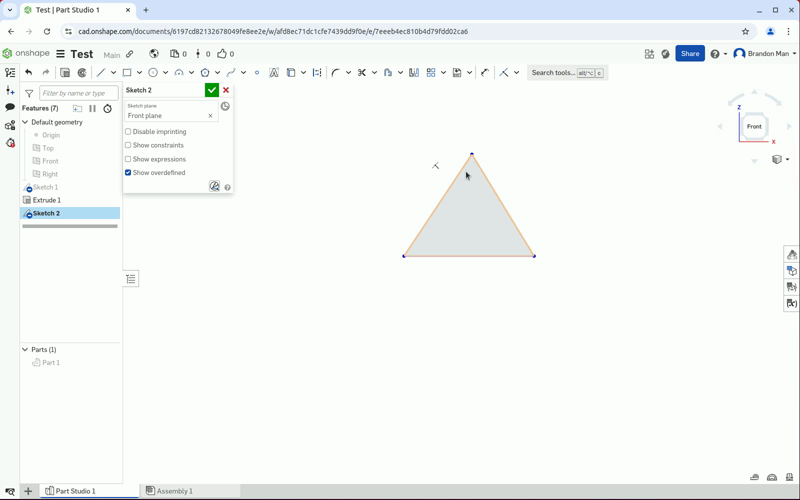
scroll(-6)
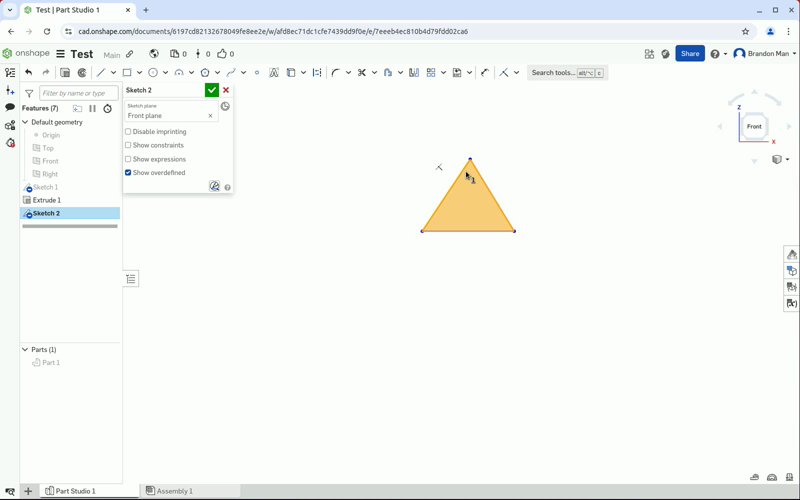
scroll(-6)
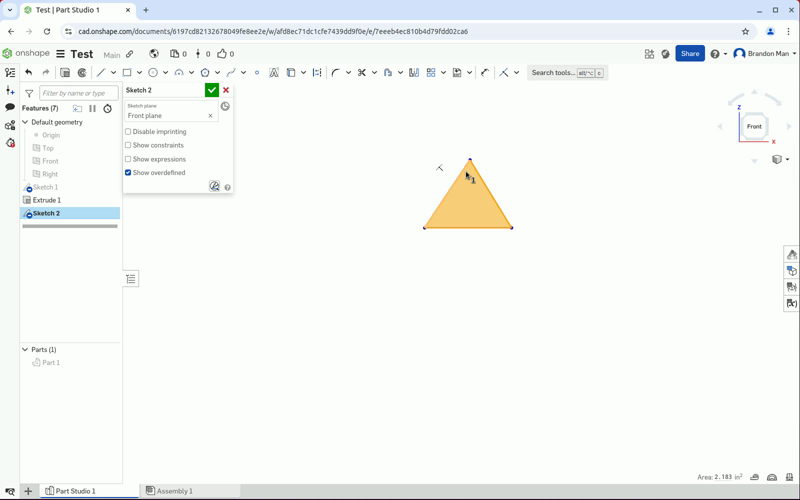
scroll(-6)
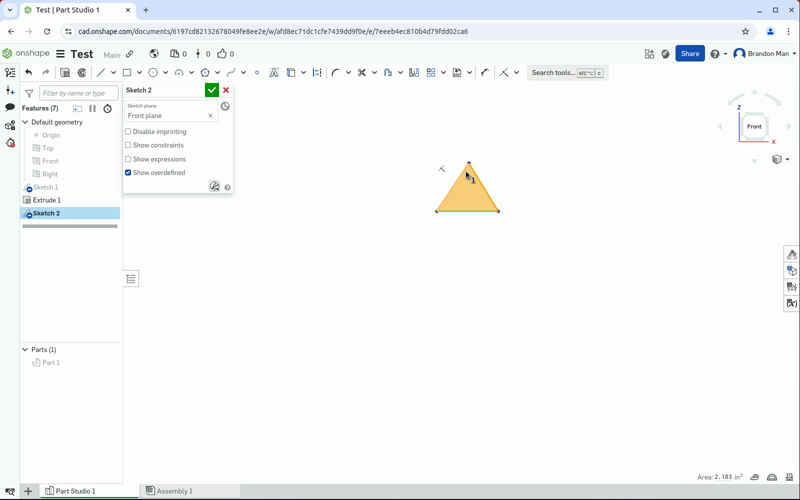
scroll(-6)
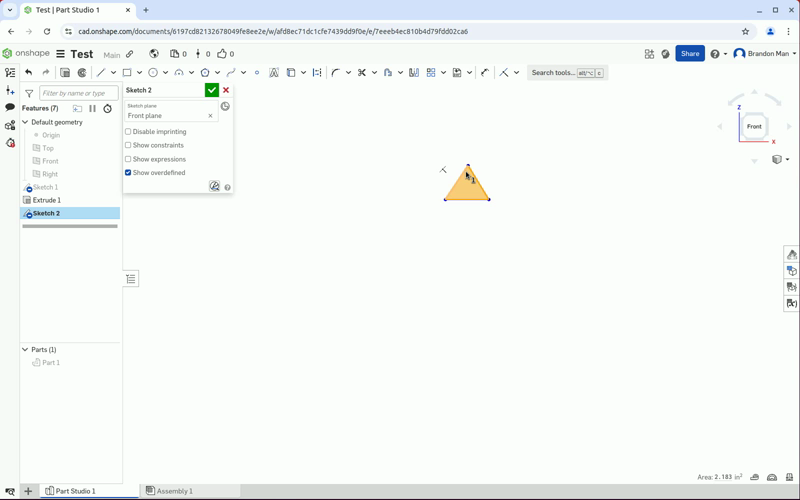
scroll(-6)
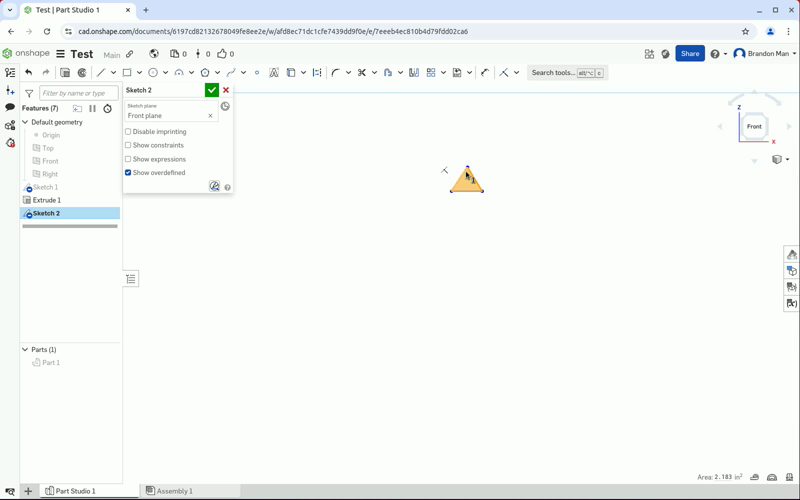
scroll(-6)
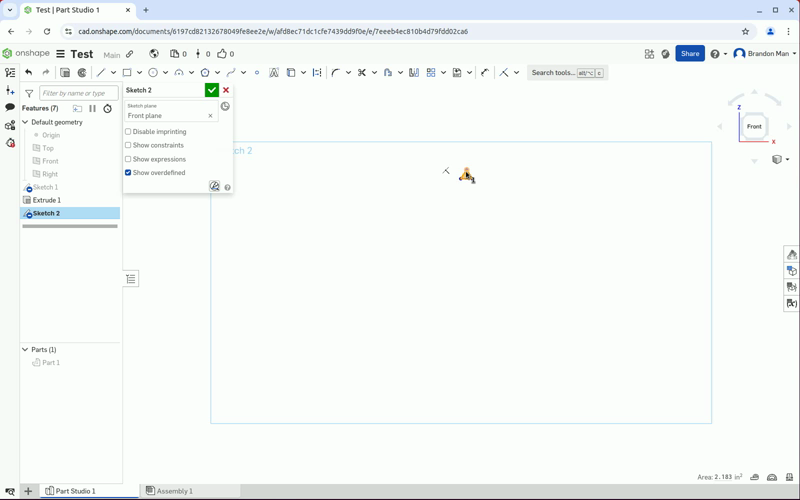
mouse_move(73, 352)
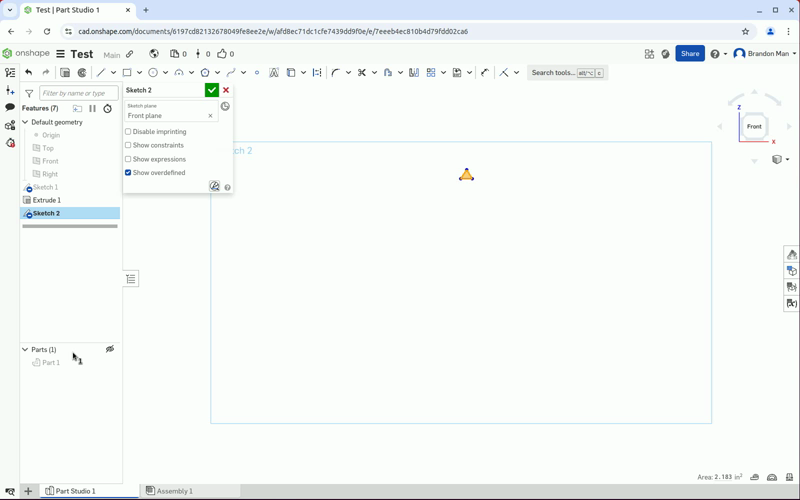
key(shift+y)
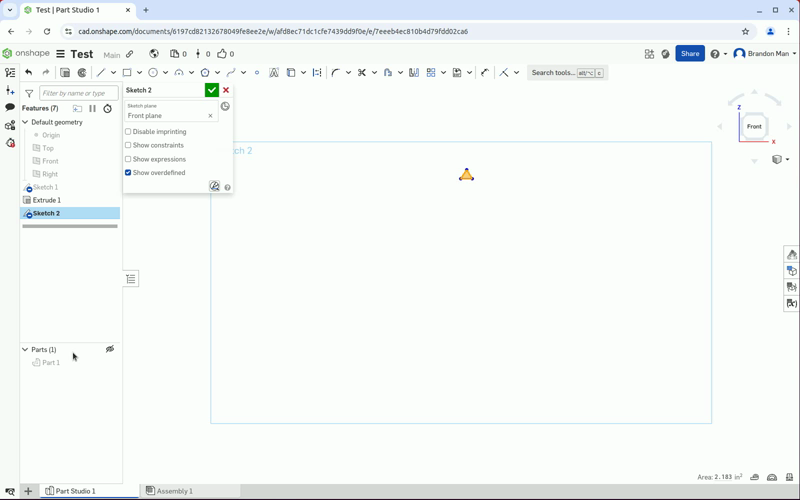
key(shift+e)
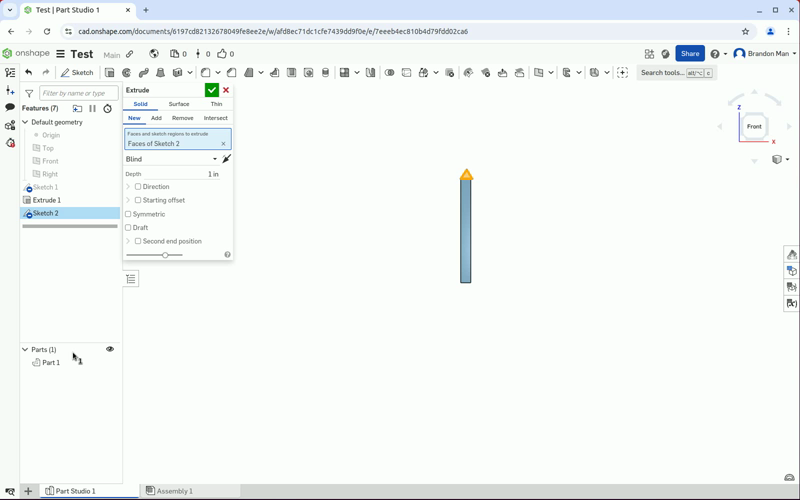
mouse_move(143, 106)
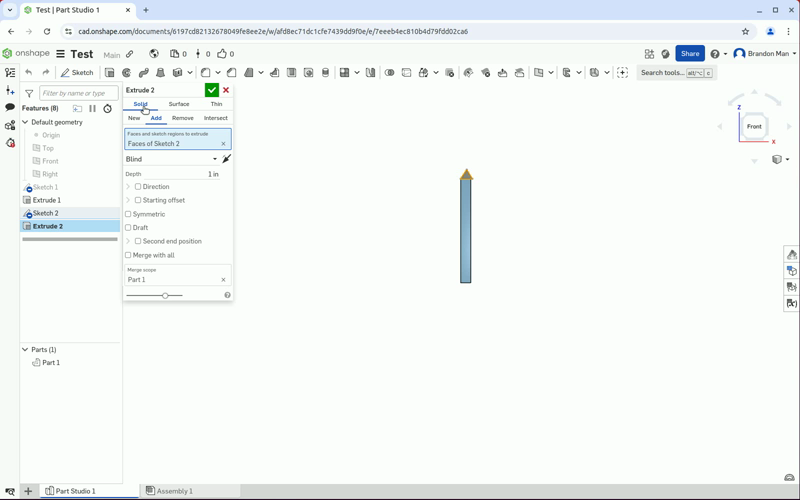
click(143, 106)
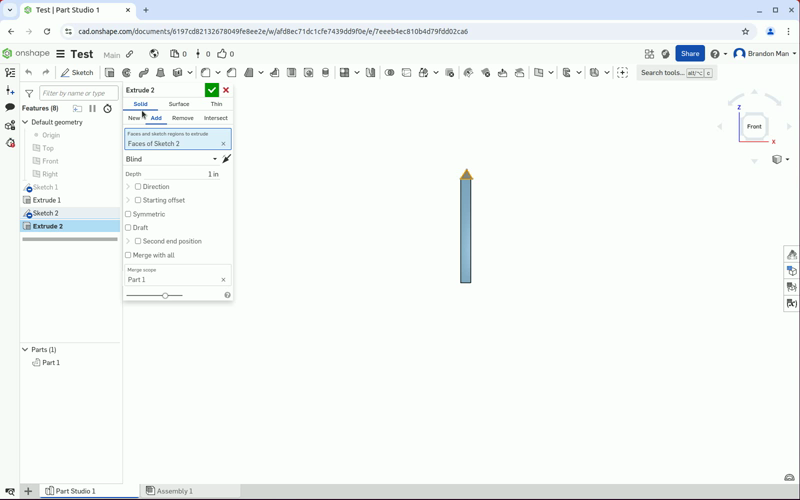
mouse_move(137, 120)
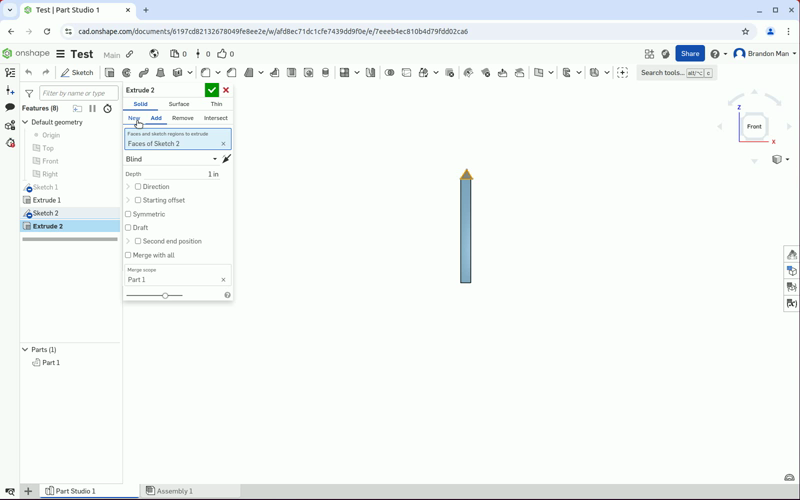
click(137, 120)
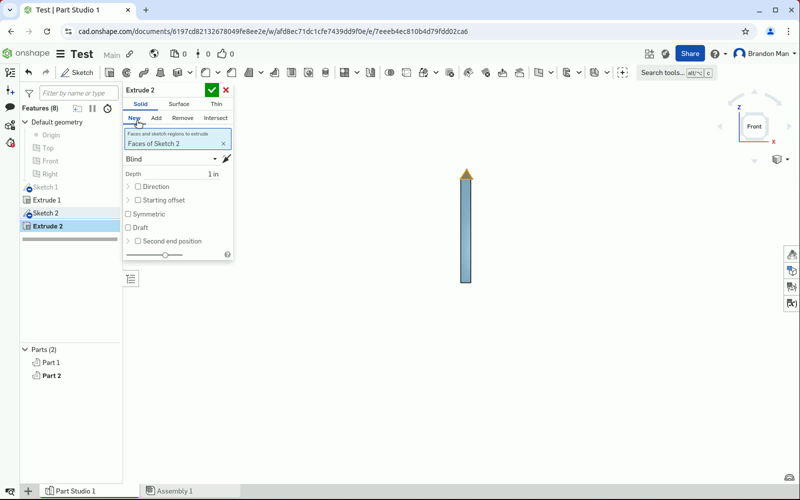
key(tab, 4)
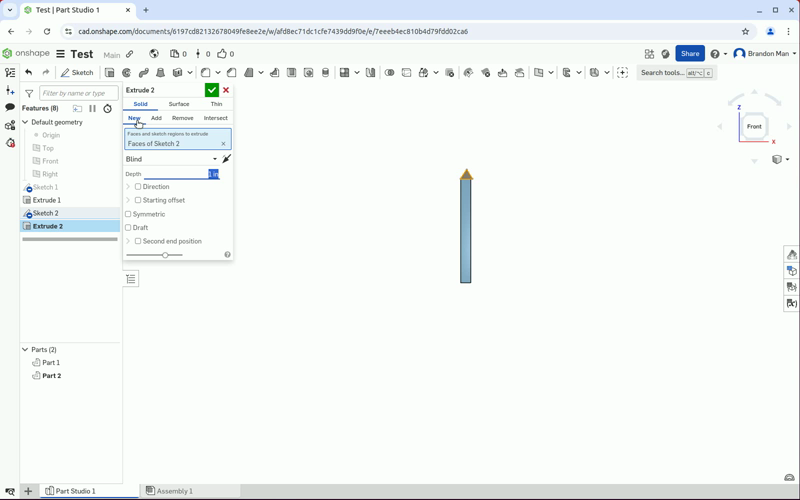
text(2.407)
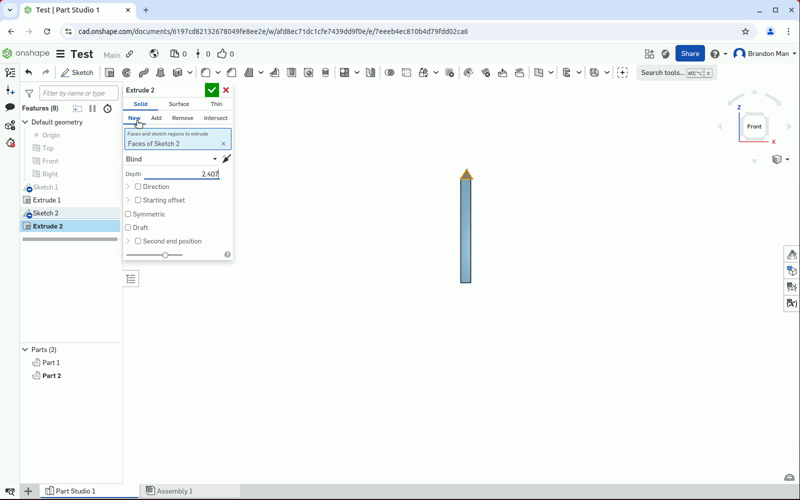
key(enter)
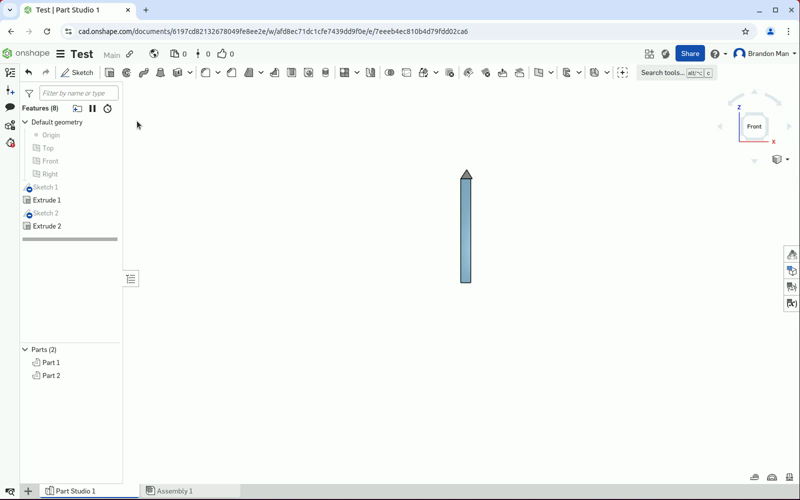
key(shift+h)
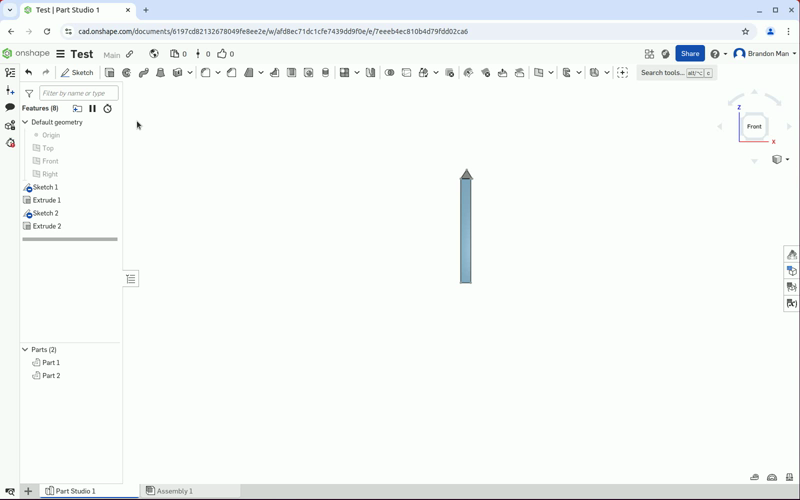
key(shift+h)
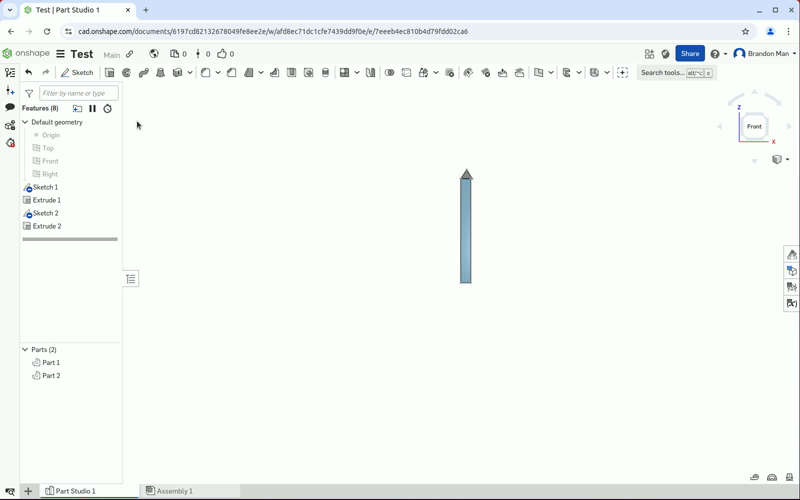
key(shift+7)
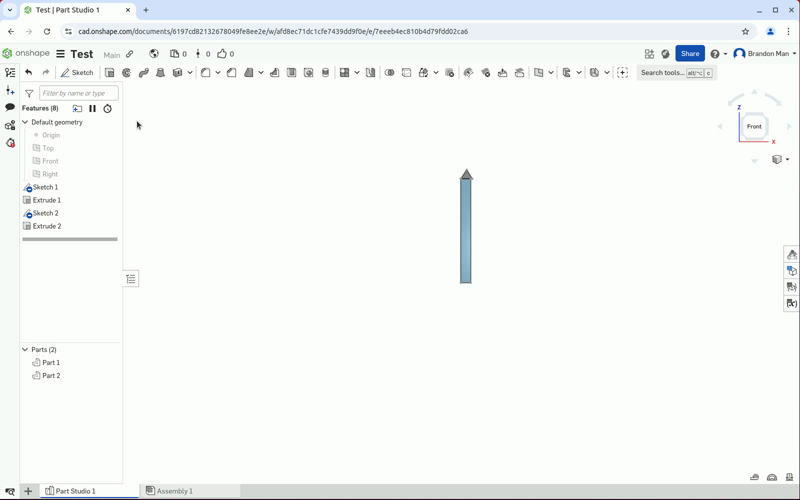
key(left, 2)
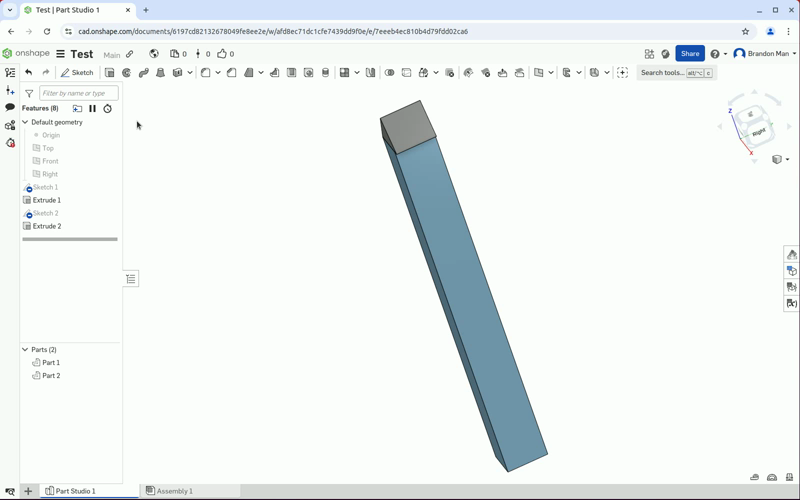
key(down, 2)
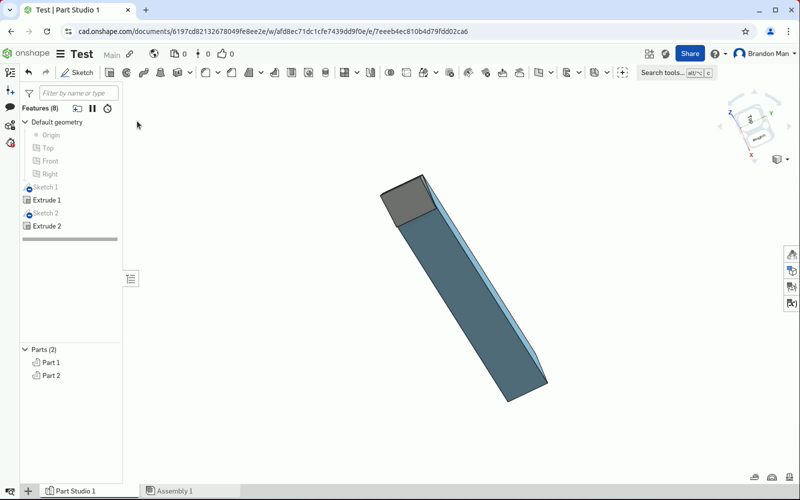
key(up, 2)
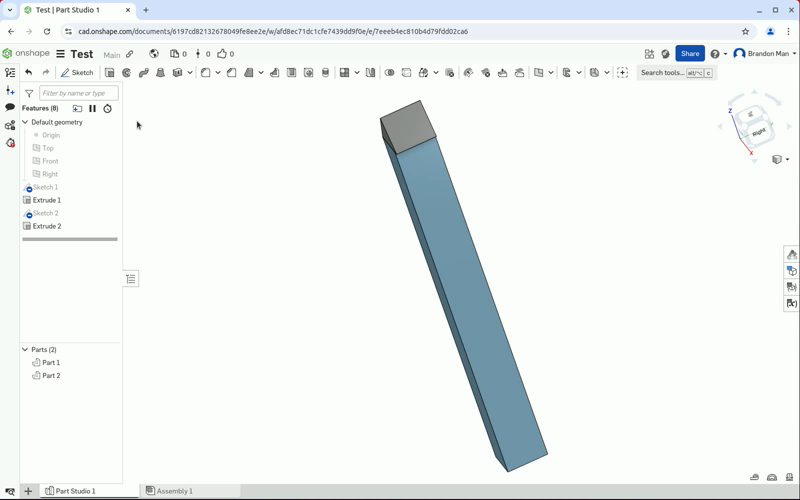
key(right, 2)
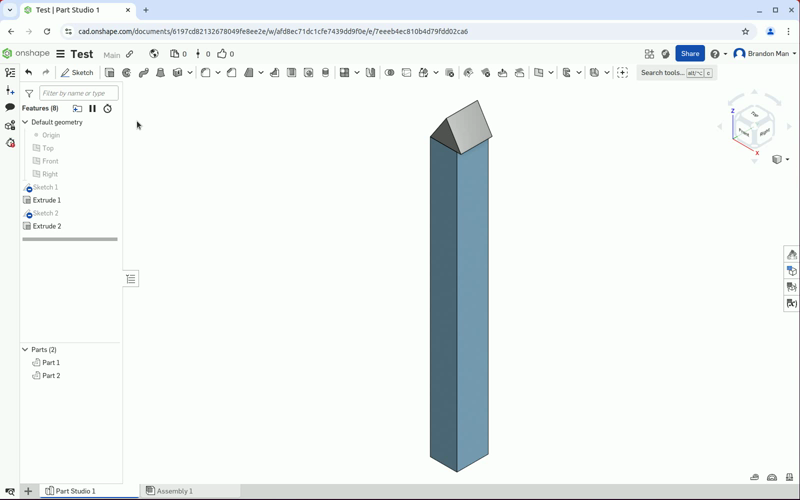
mouse_move(73, 189)
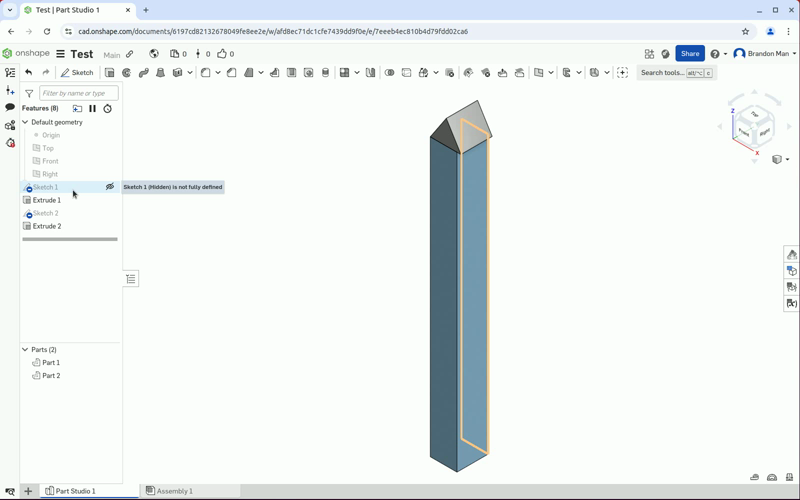
click(73, 189)